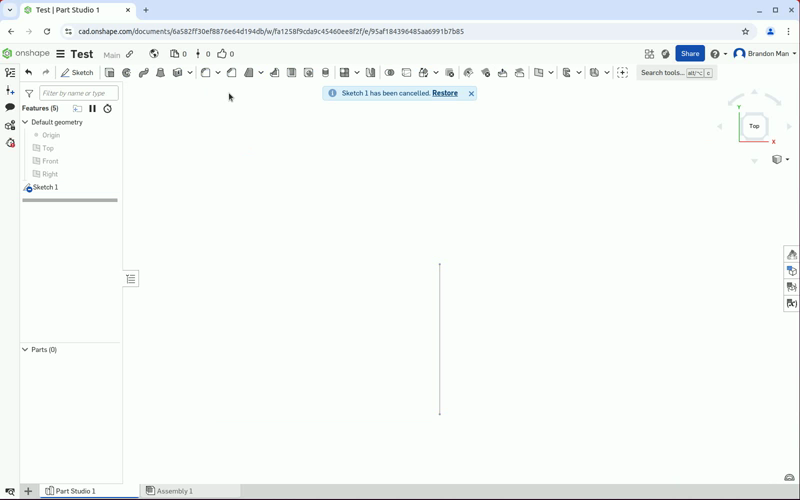
key(shift+h)
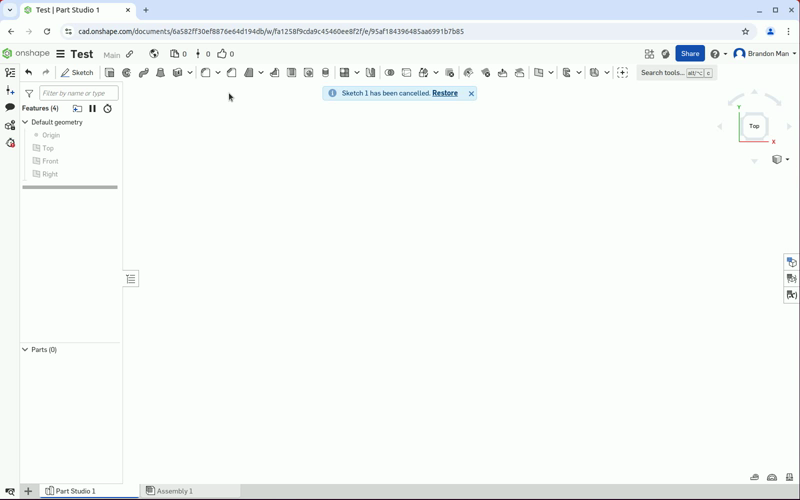
mouse_move(73, 352)
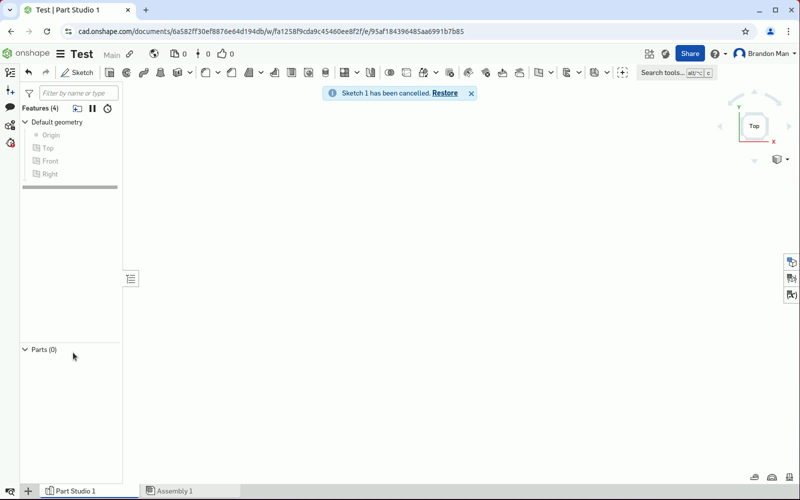
key(y)
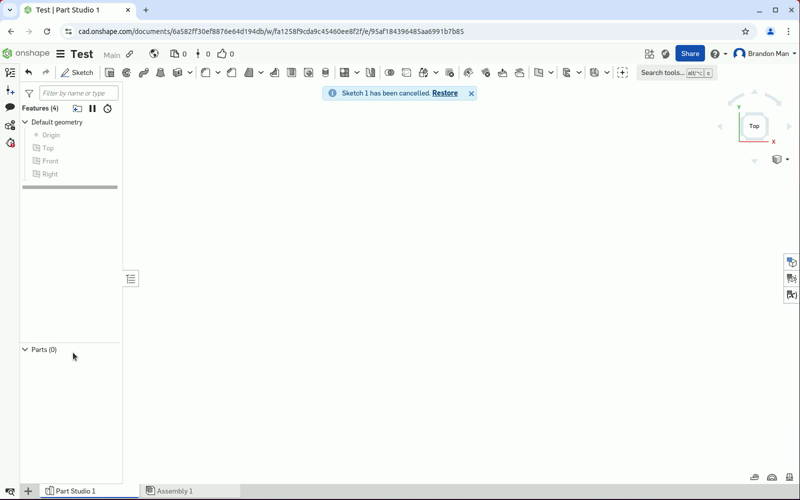
key(shift+p)
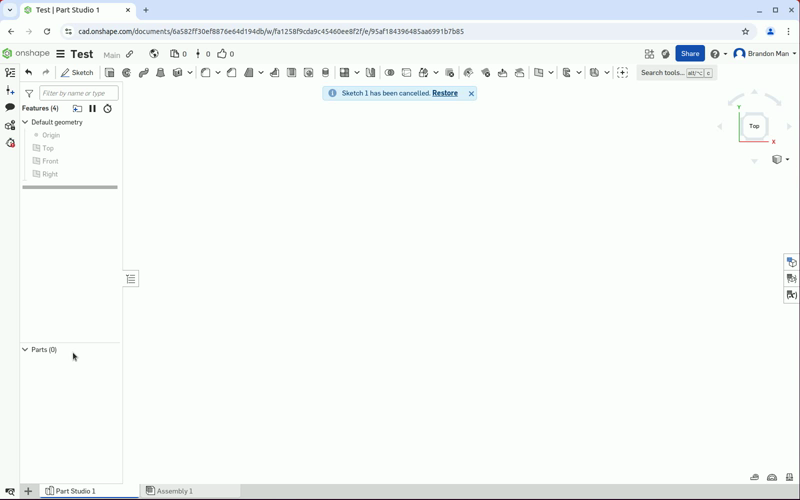
key(space)
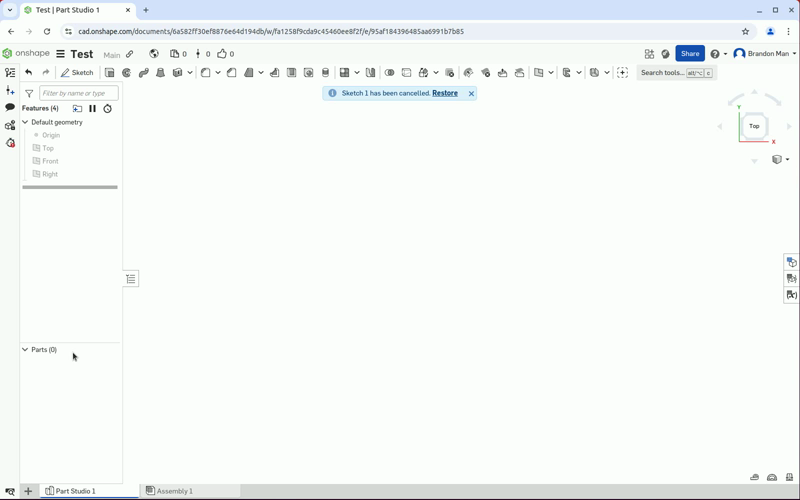
key_down(shift)
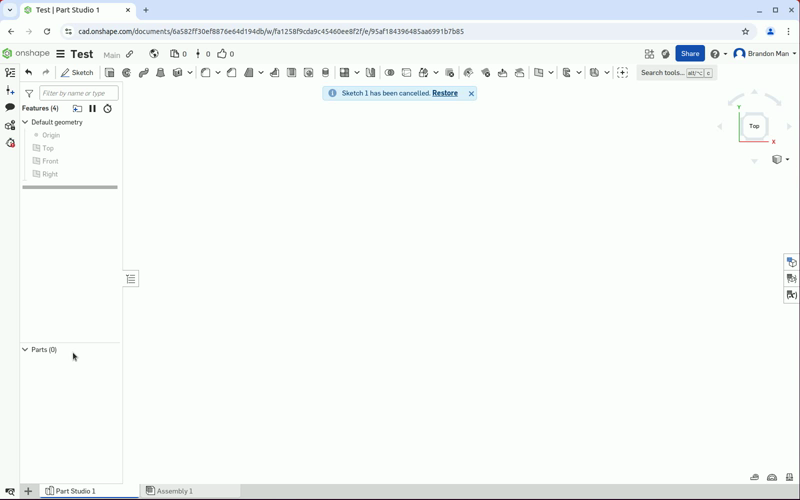
key(up)
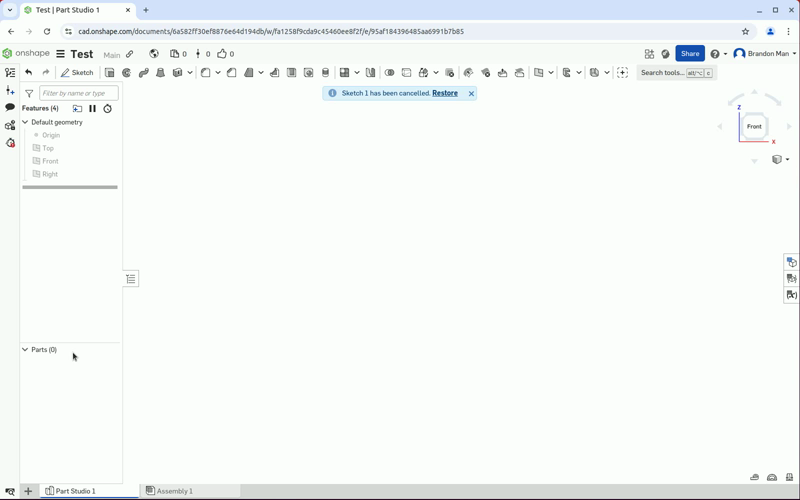
key_up(shift)
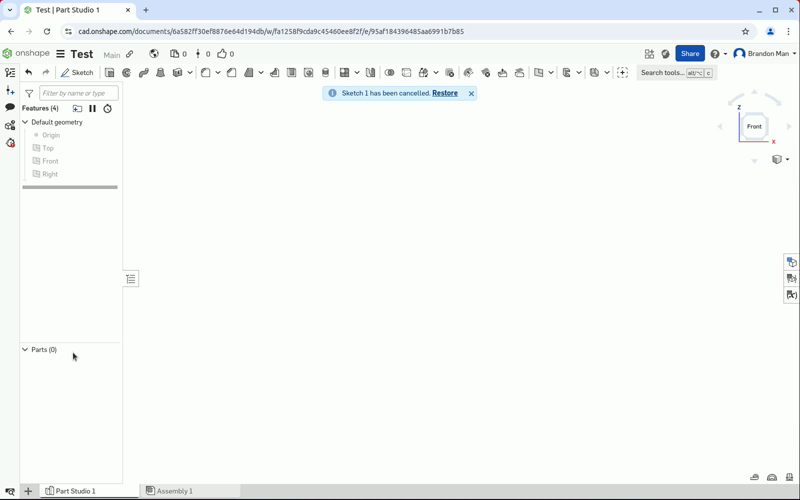
mouse_move(73, 352)
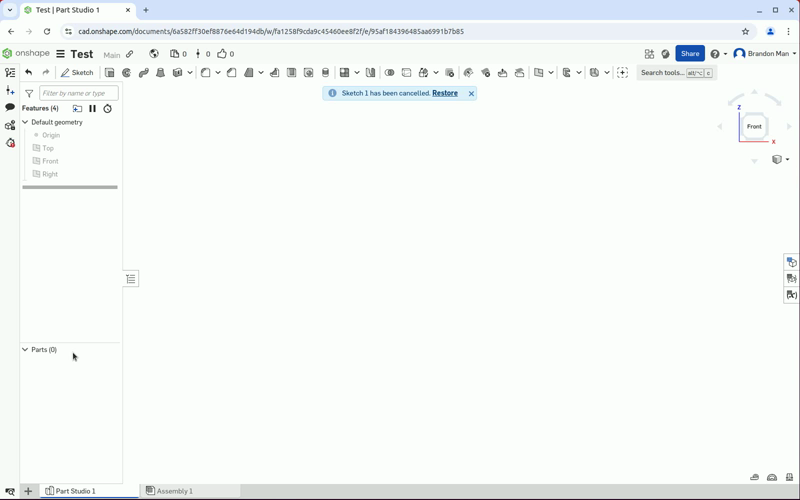
key(shift+y)
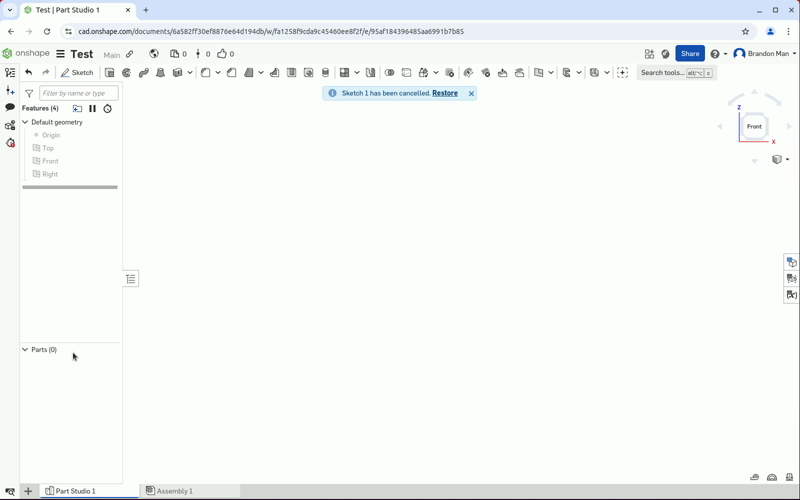
key(shift+s)
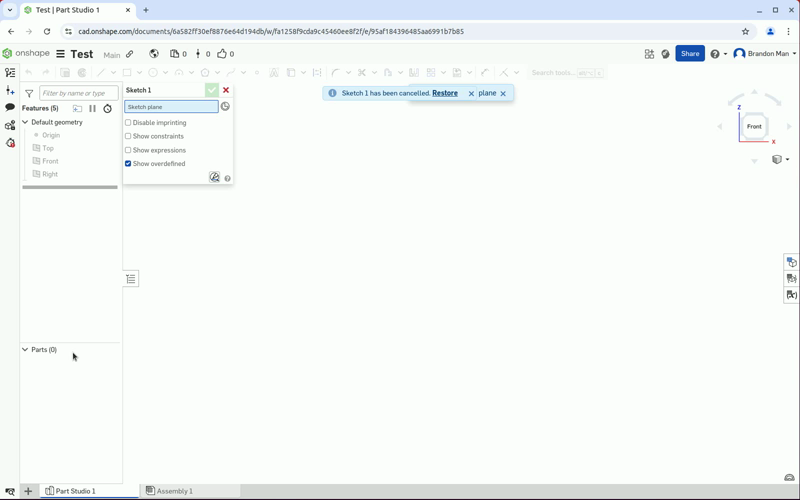
mouse_move(73, 163)
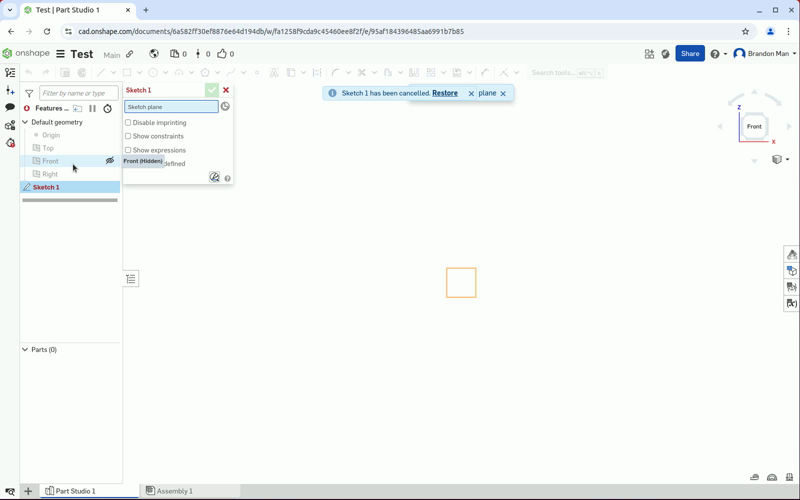
click(73, 163)
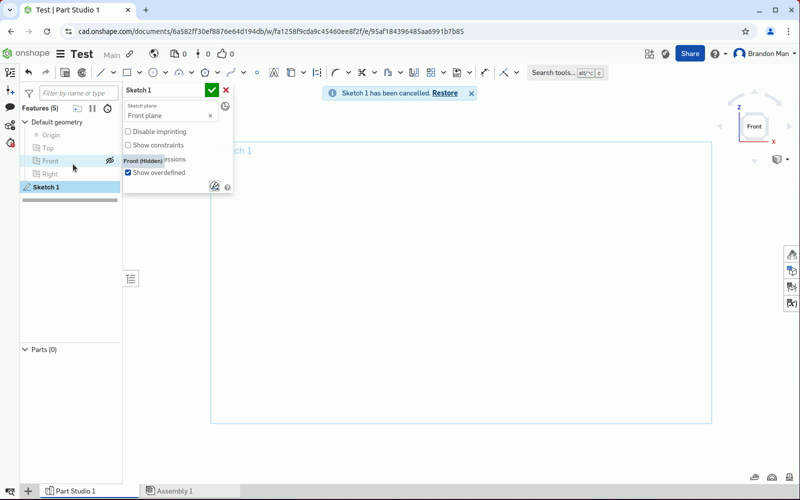
mouse_move(73, 352)
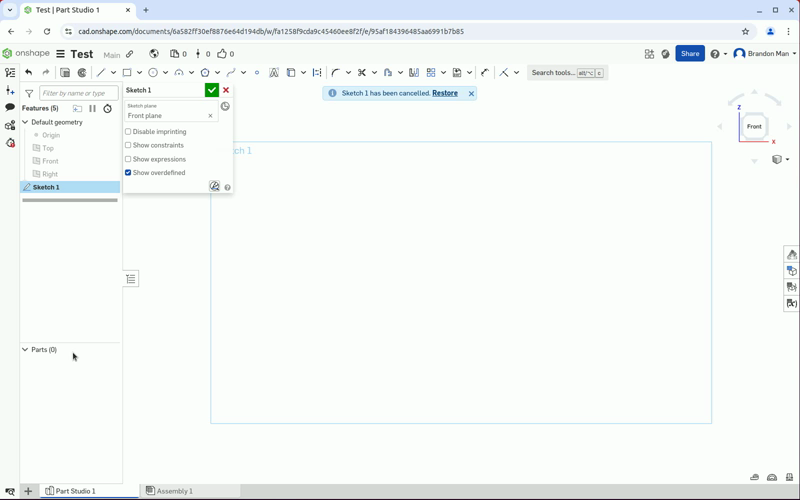
key(y)
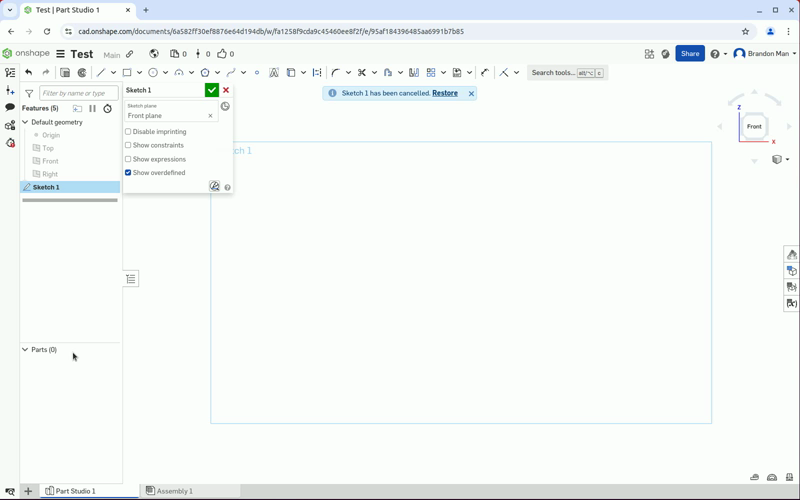
key(l)
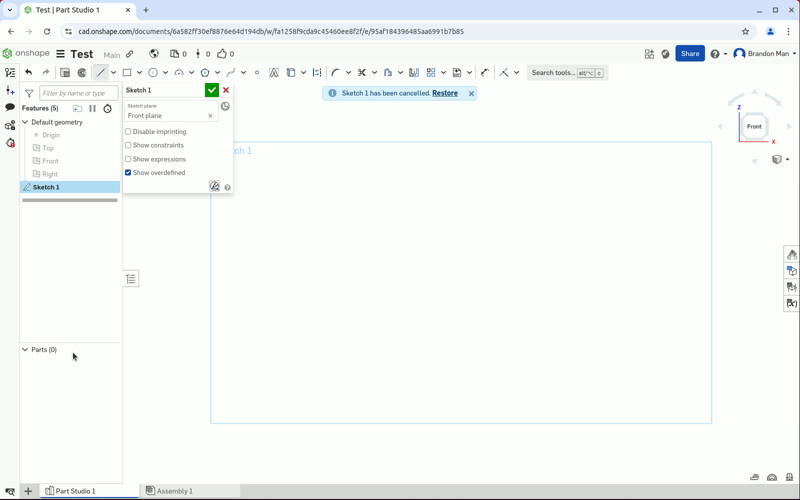
key_down(shift)
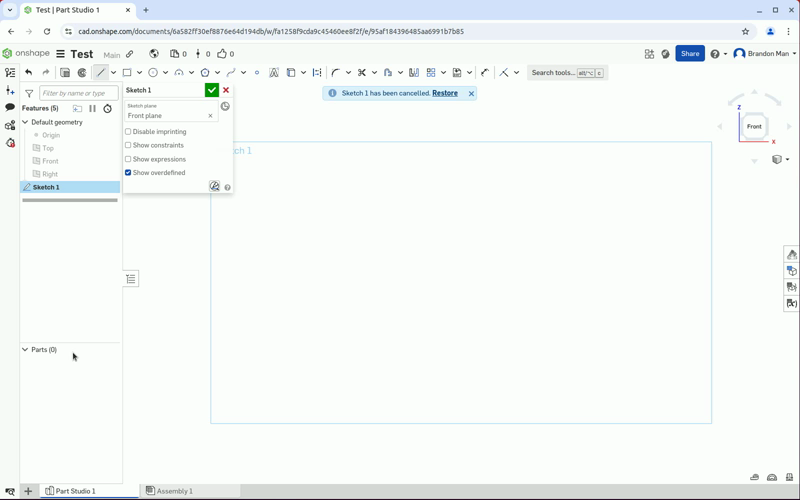
mouse_move(498, 282)
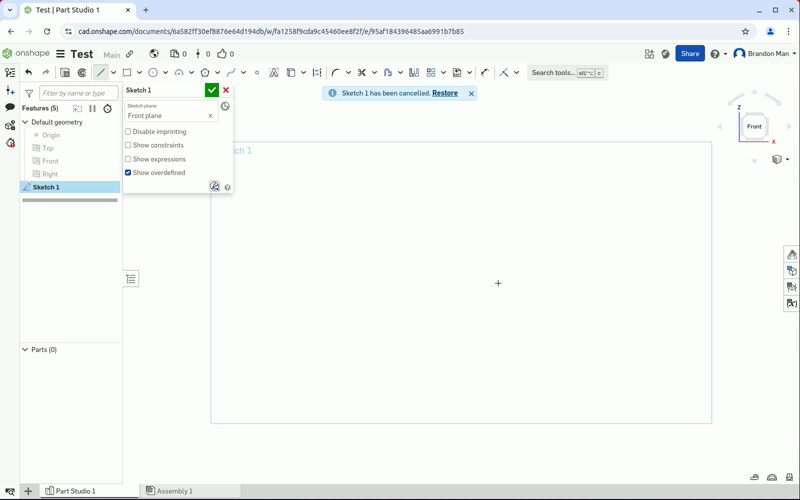
click(498, 282)
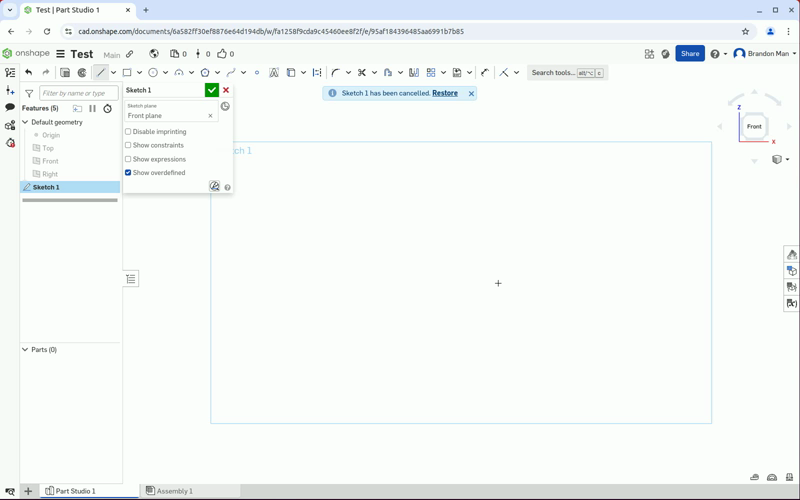
key_up(shift)
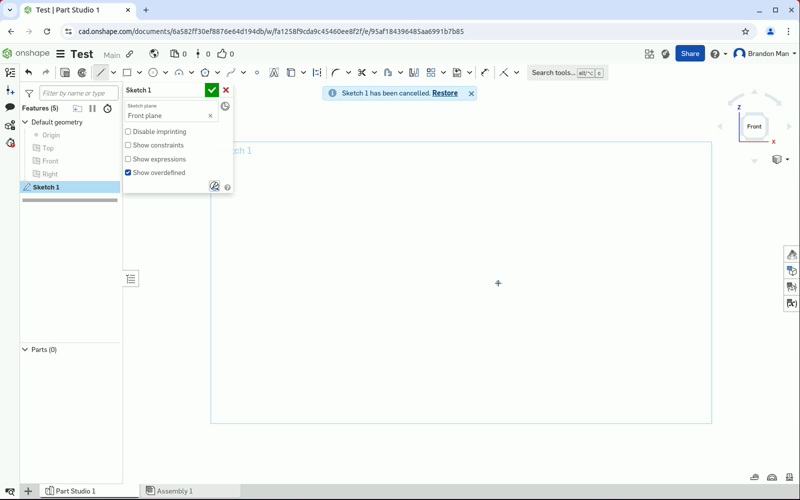
key_down(shift)
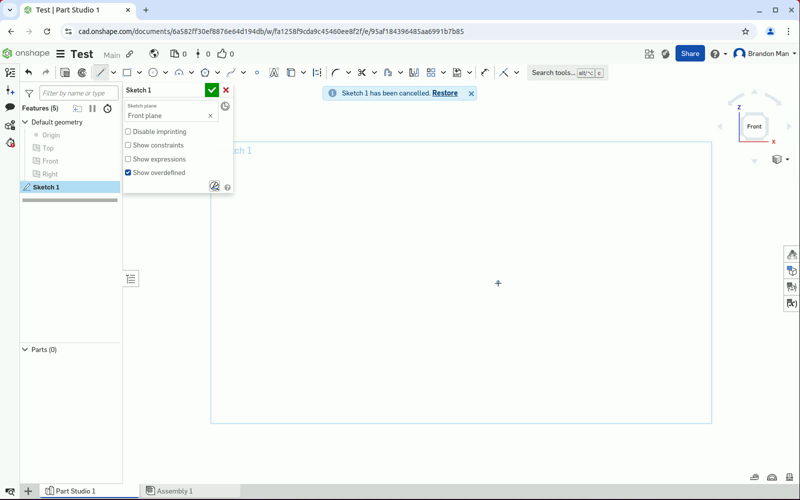
mouse_move(573, 282)
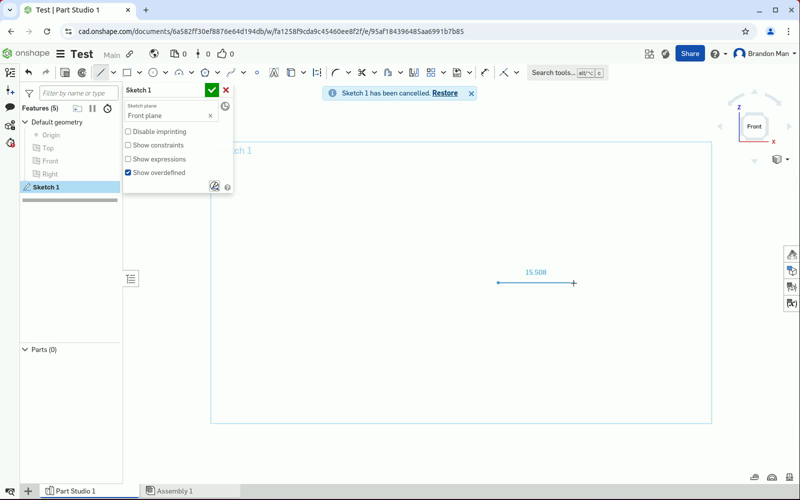
click(573, 282)
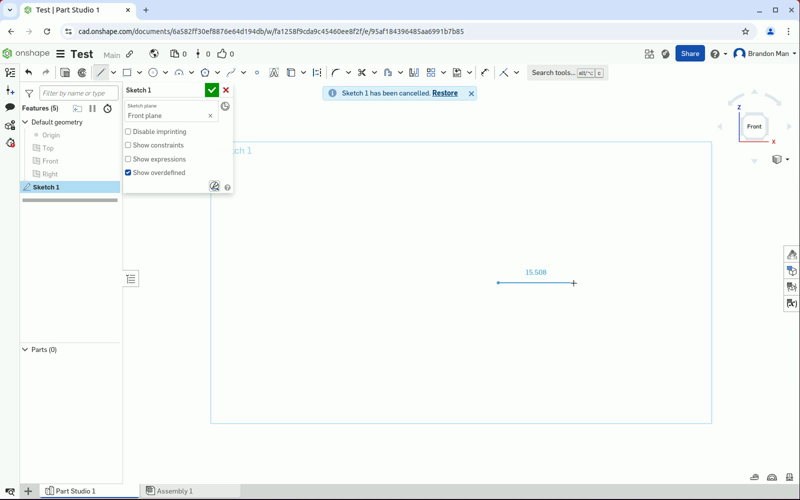
key_up(shift)
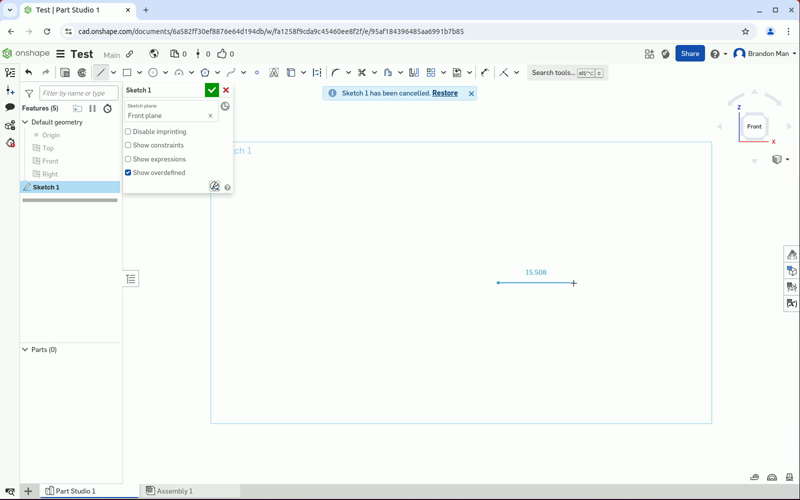
key_down(shift)
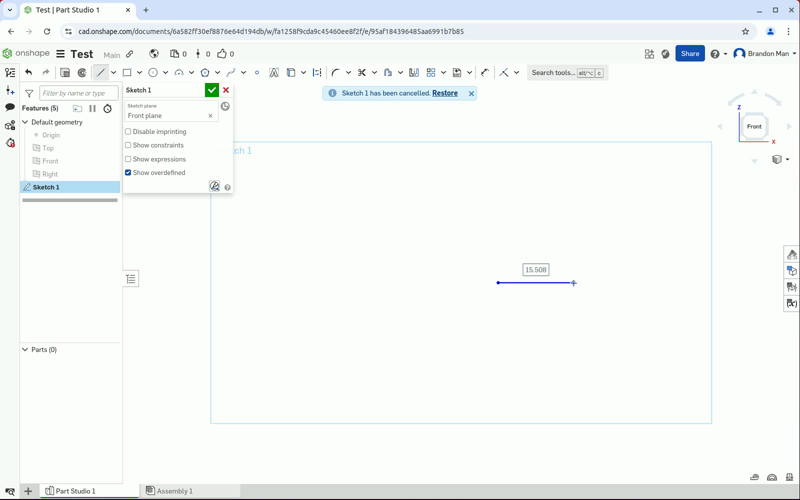
mouse_move(589, 282)
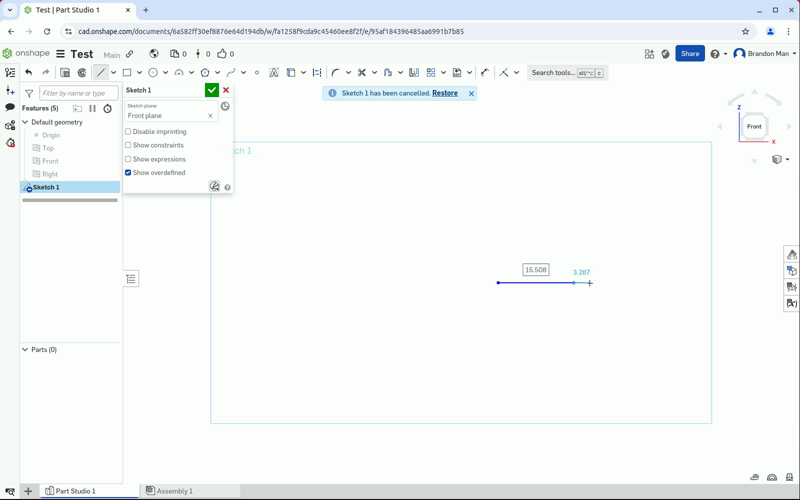
mouse_move(573, 244)
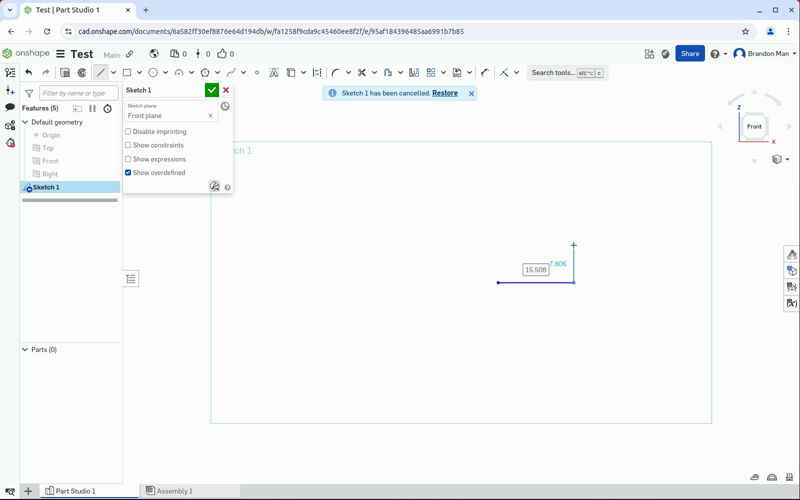
click(573, 244)
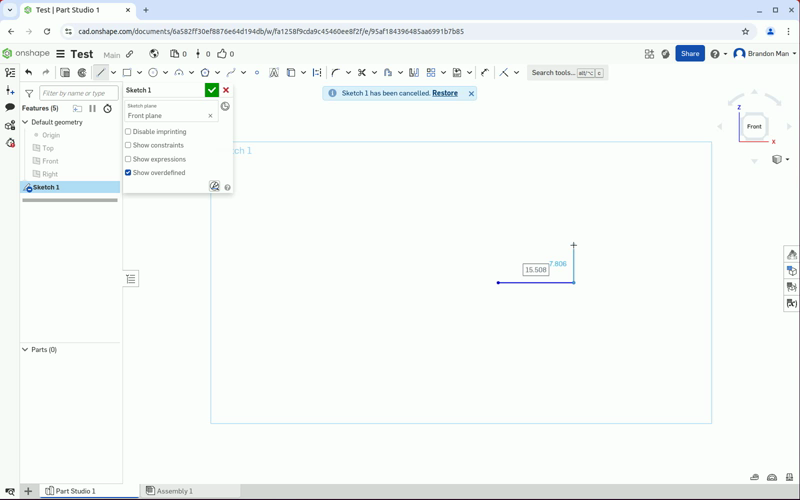
key_up(shift)
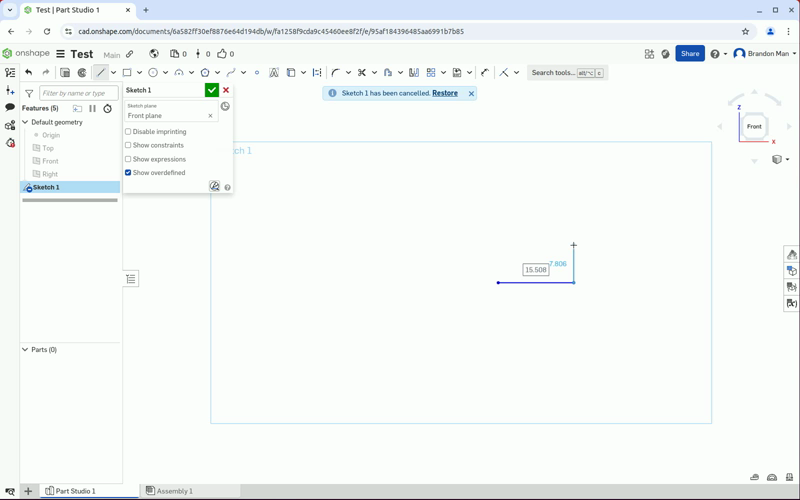
key_down(shift)
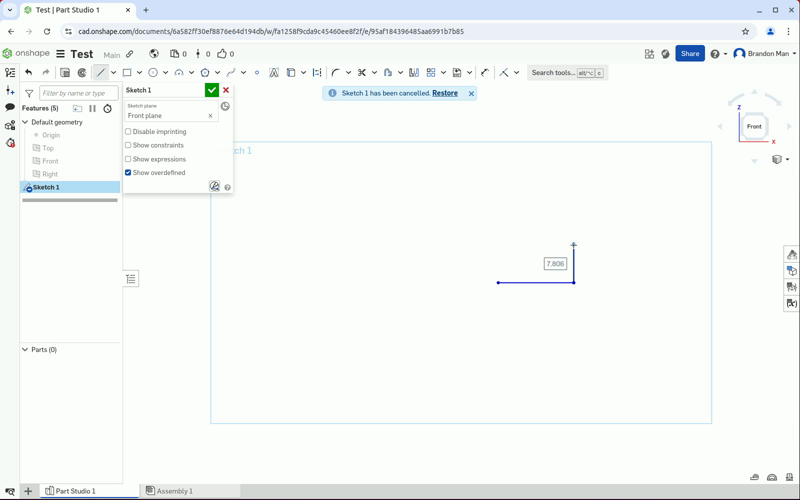
mouse_move(589, 244)
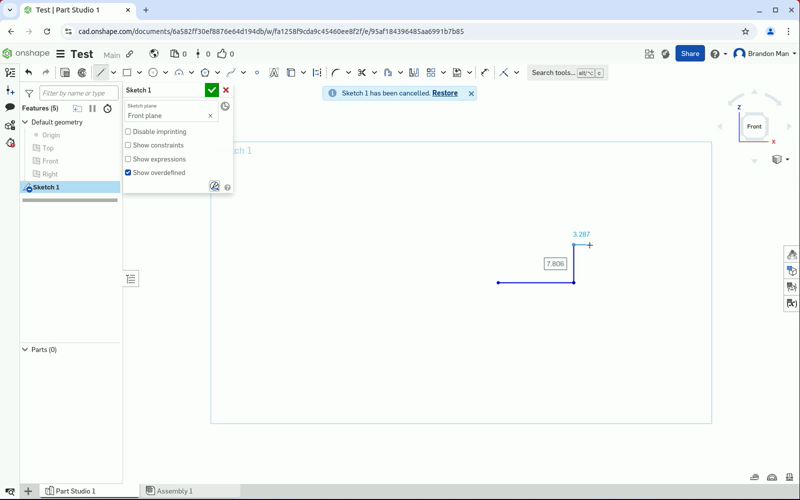
mouse_move(536, 244)
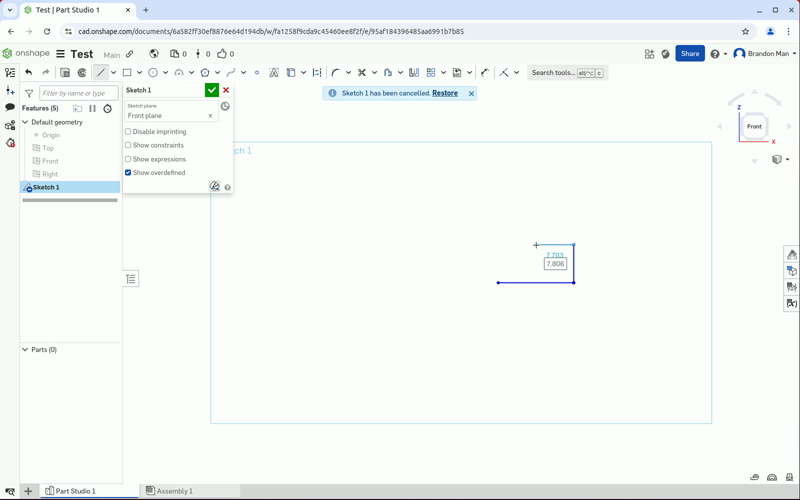
click(536, 244)
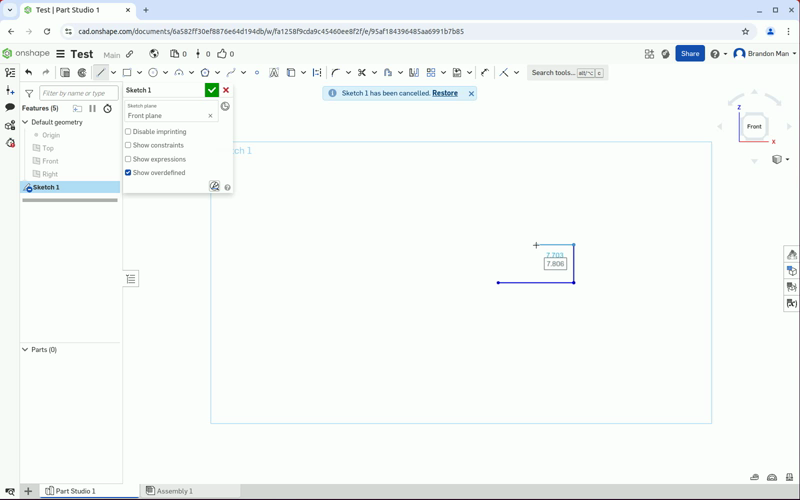
key_up(shift)
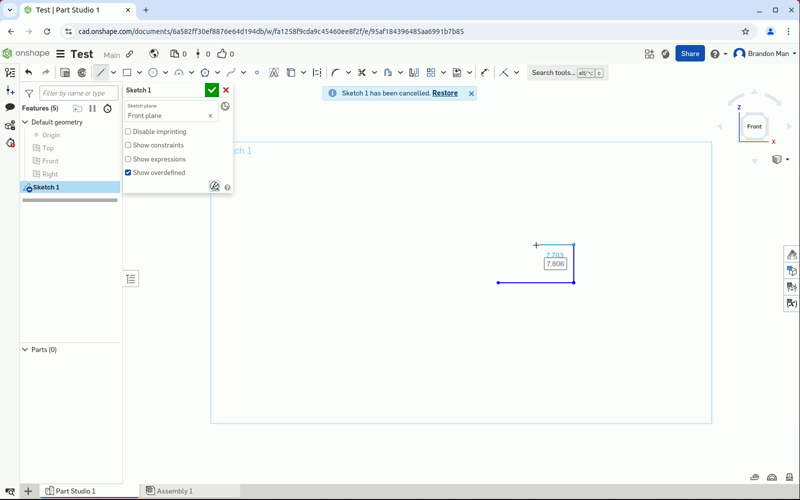
key_down(shift)
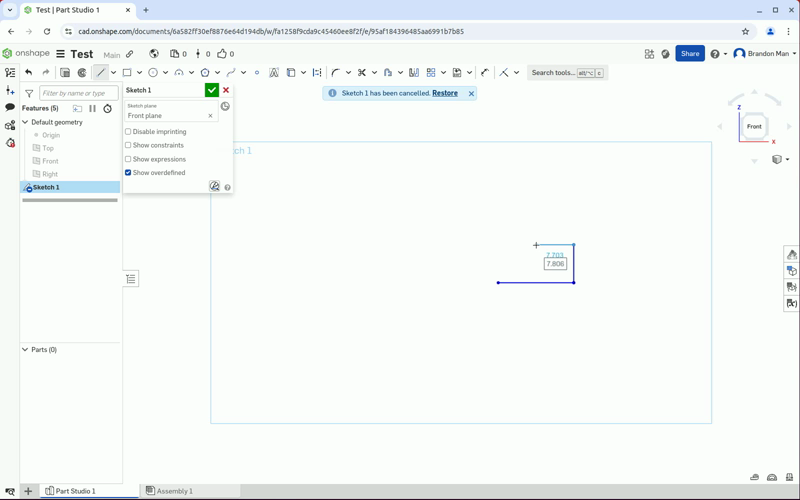
mouse_move(566, 244)
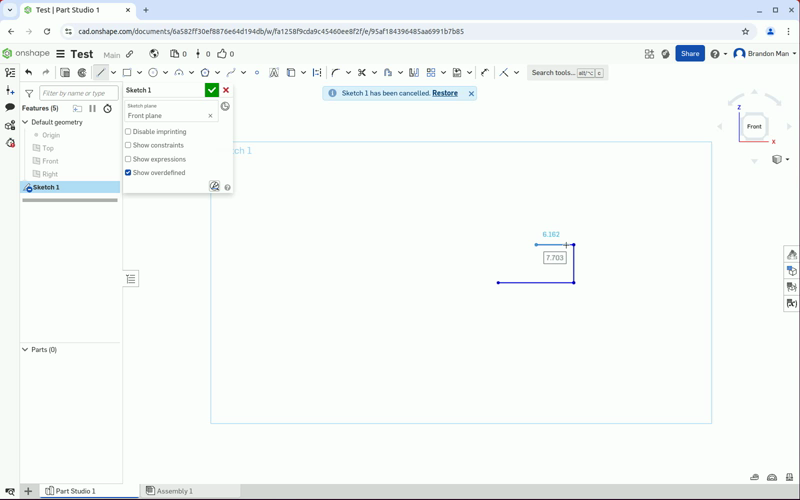
mouse_move(536, 207)
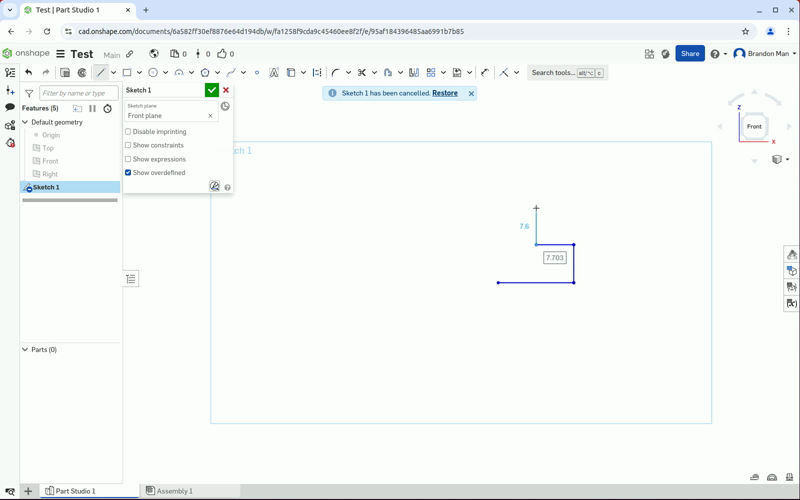
click(536, 207)
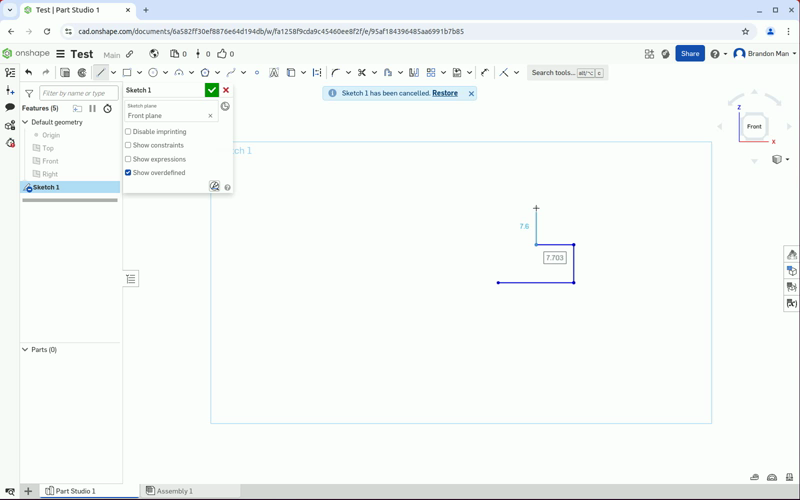
key_up(shift)
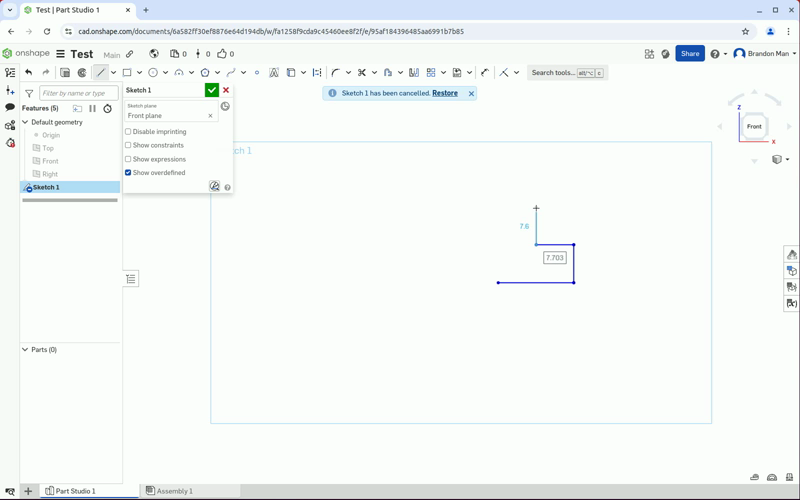
key_down(shift)
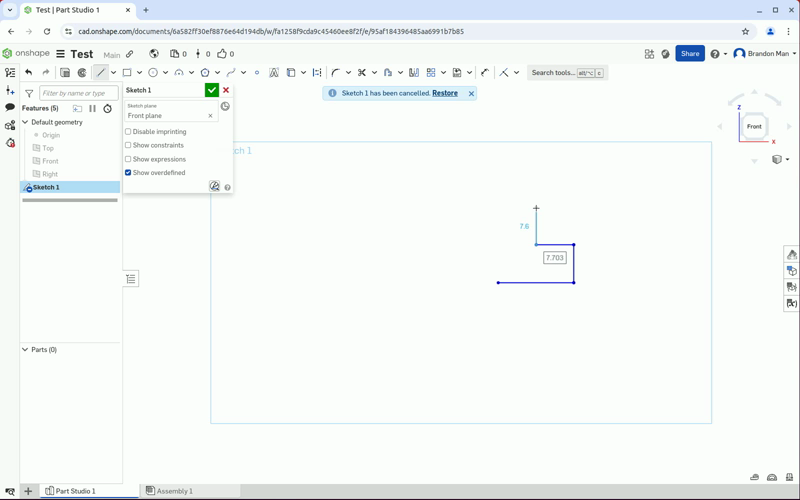
mouse_move(566, 207)
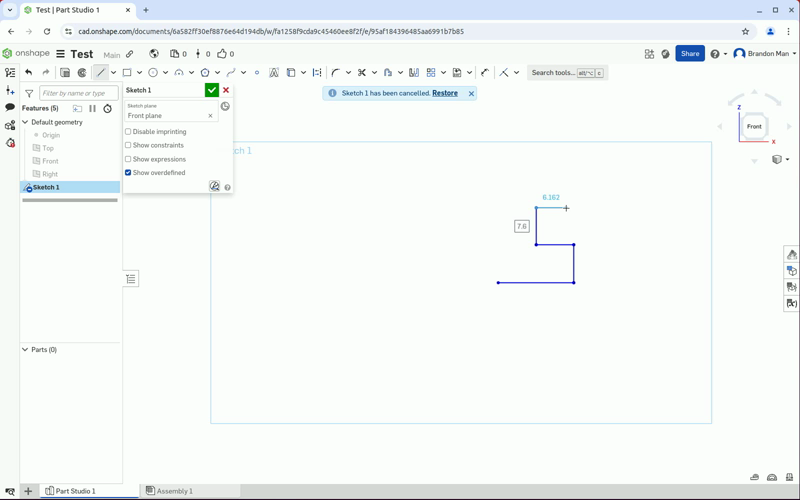
mouse_move(498, 207)
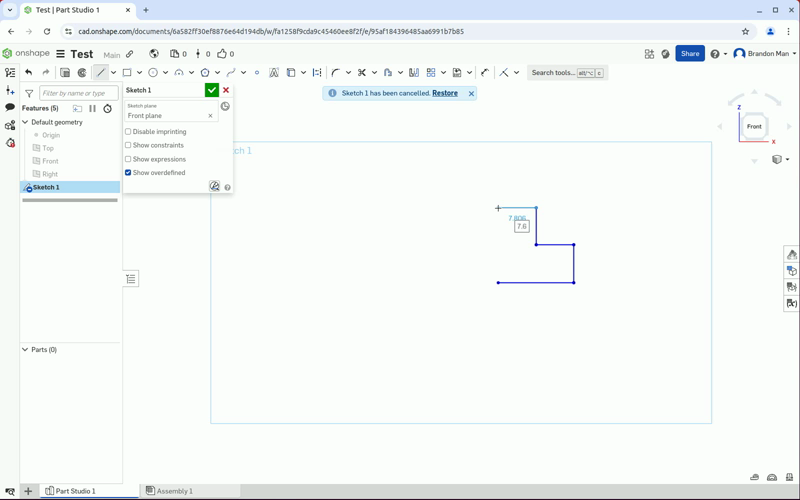
click(498, 207)
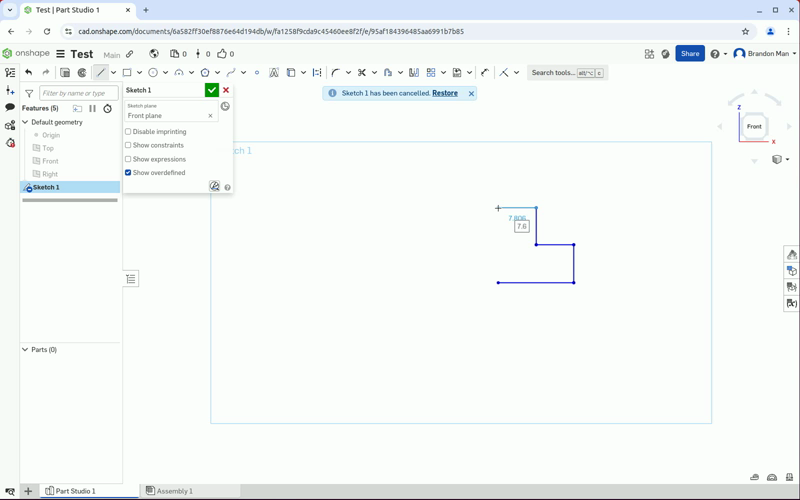
key_up(shift)
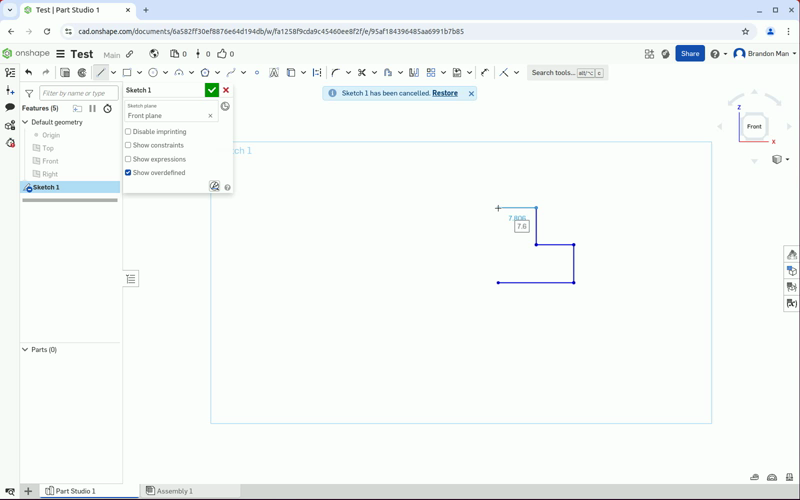
key_down(shift)
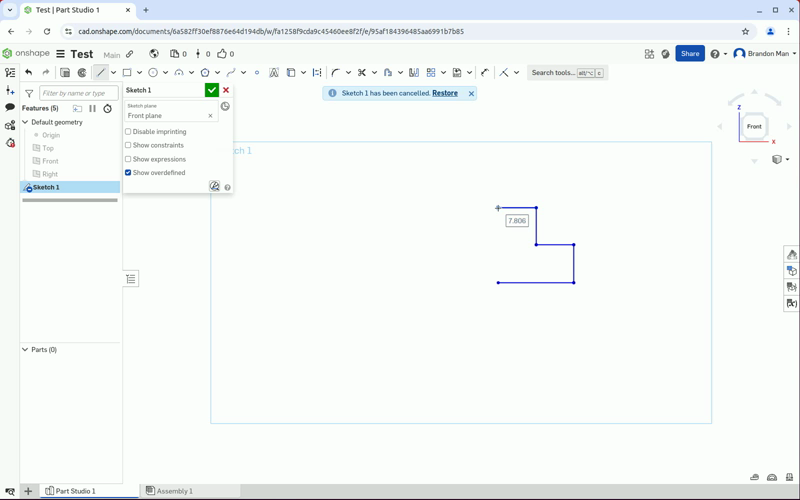
mouse_move(498, 282)
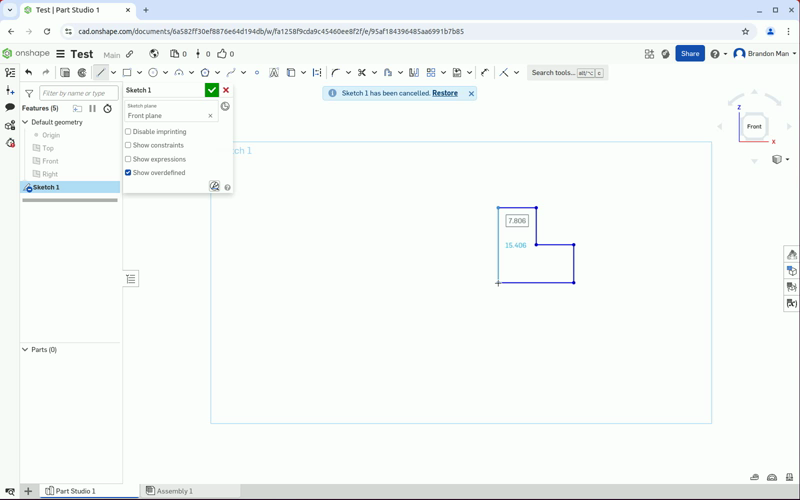
key_up(shift)
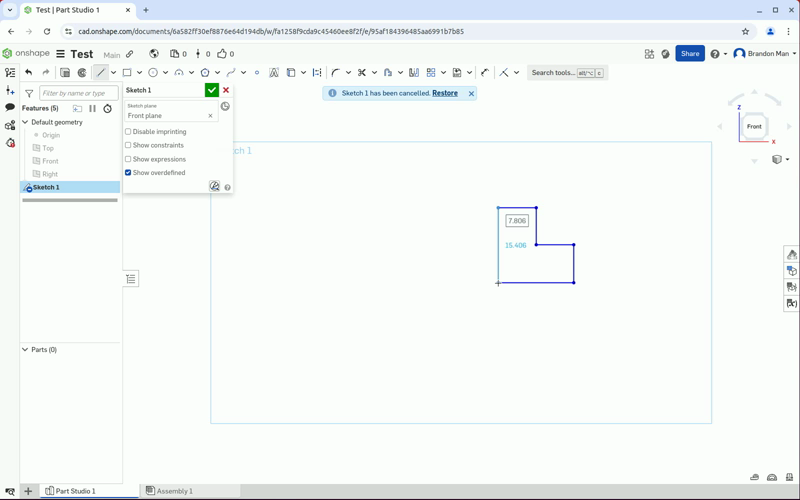
click(498, 282)
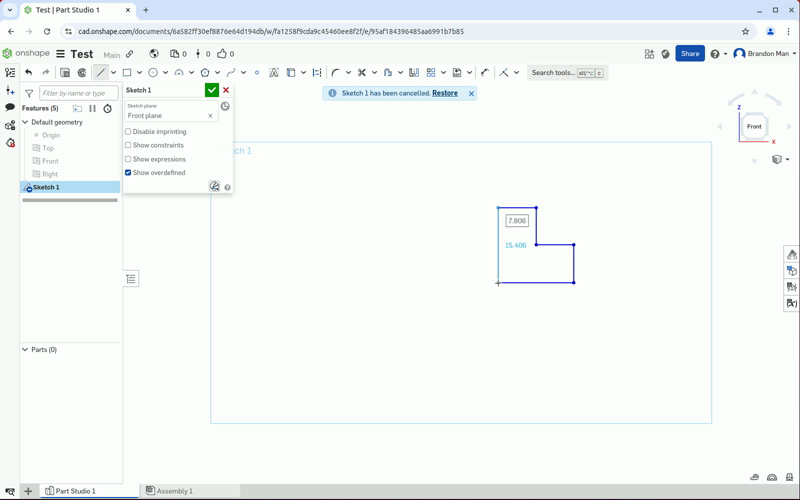
key(esc)
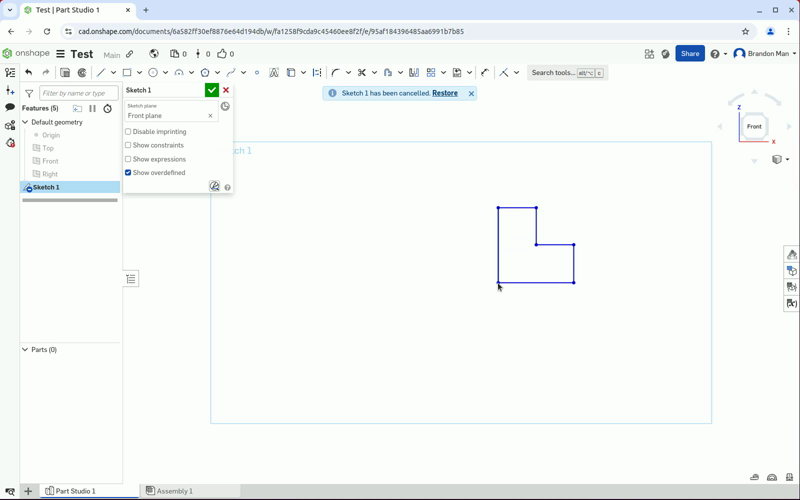
mouse_move(549, 274)
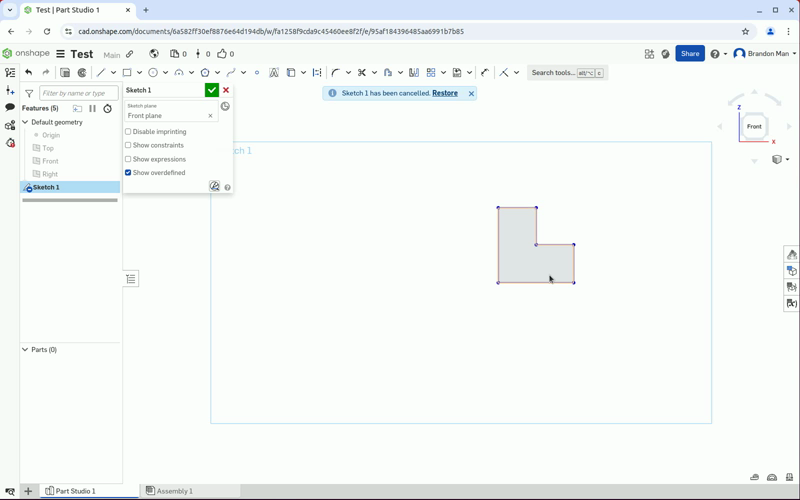
click(549, 274)
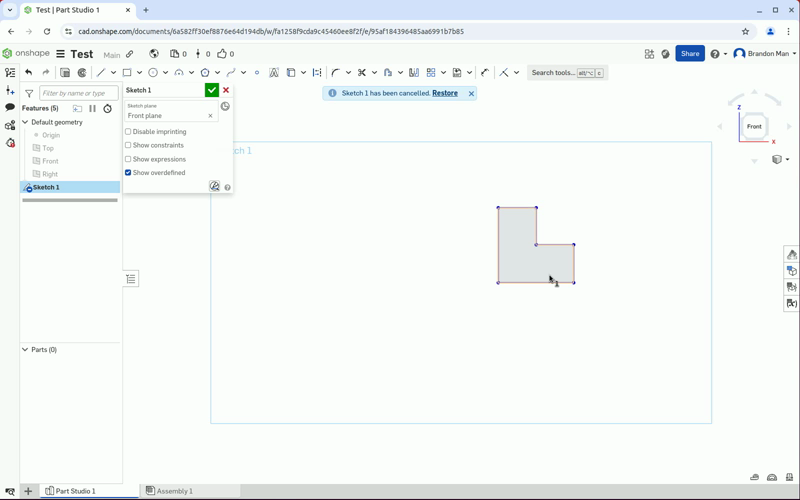
mouse_move(73, 352)
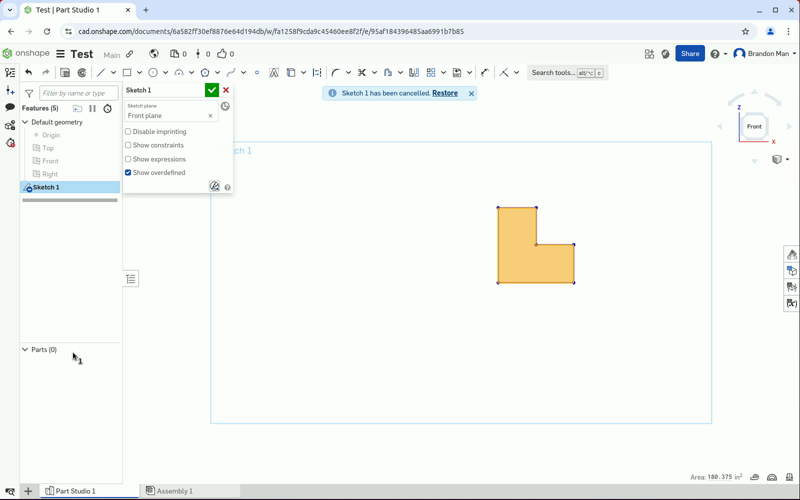
key(shift+y)
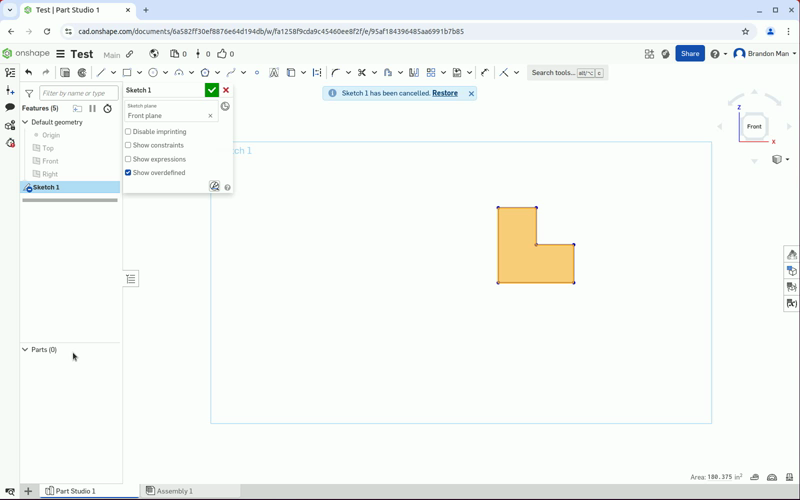
key(shift+e)
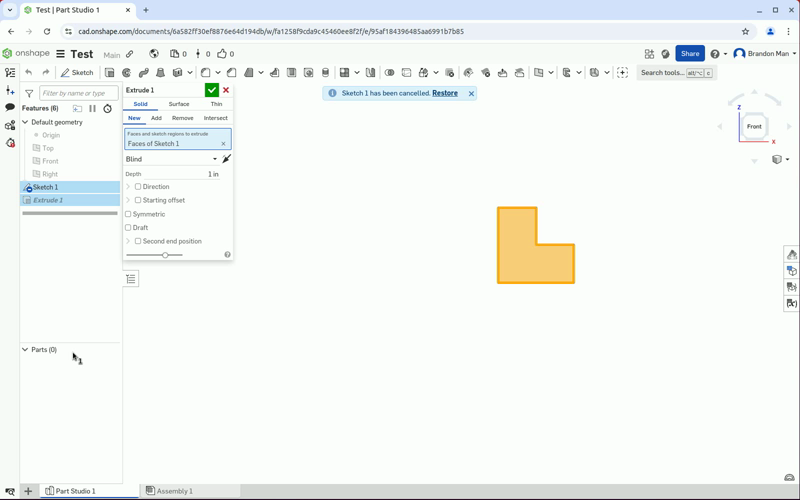
mouse_move(143, 106)
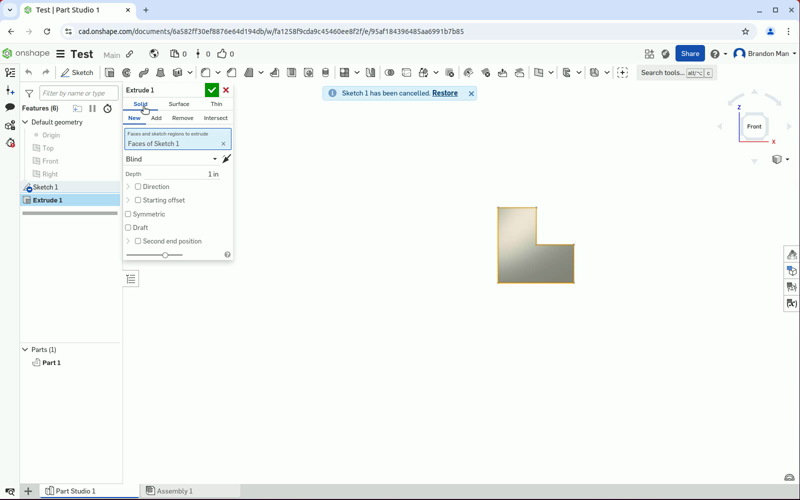
click(143, 106)
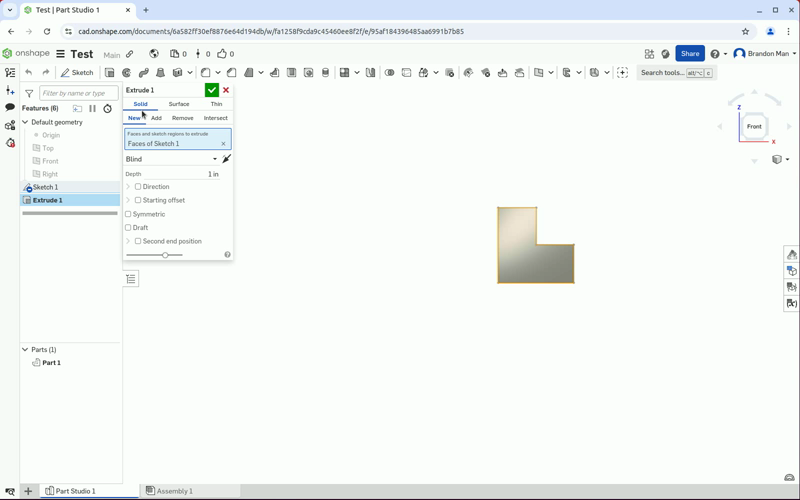
mouse_move(137, 120)
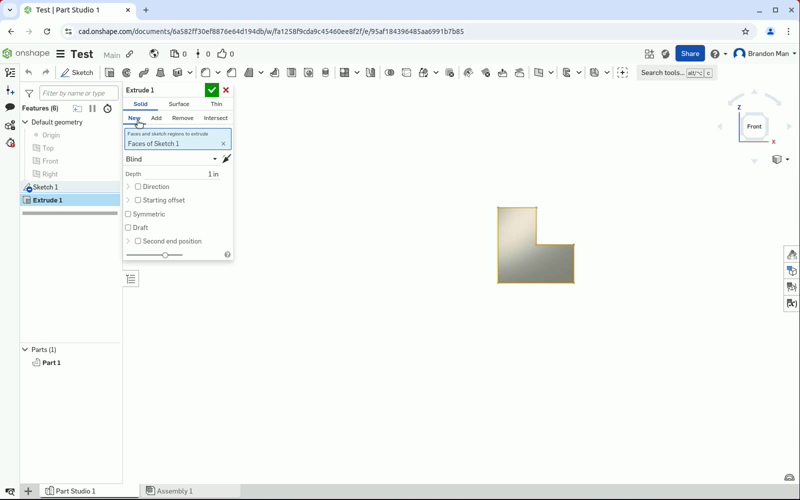
click(137, 120)
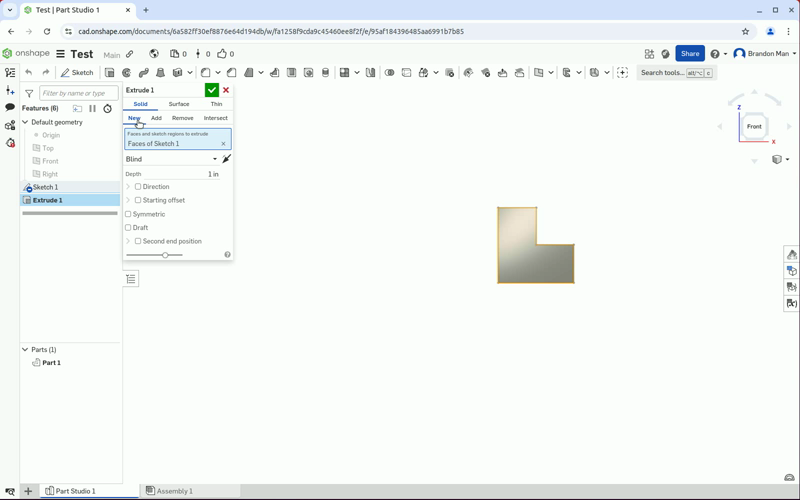
key(tab, 4)
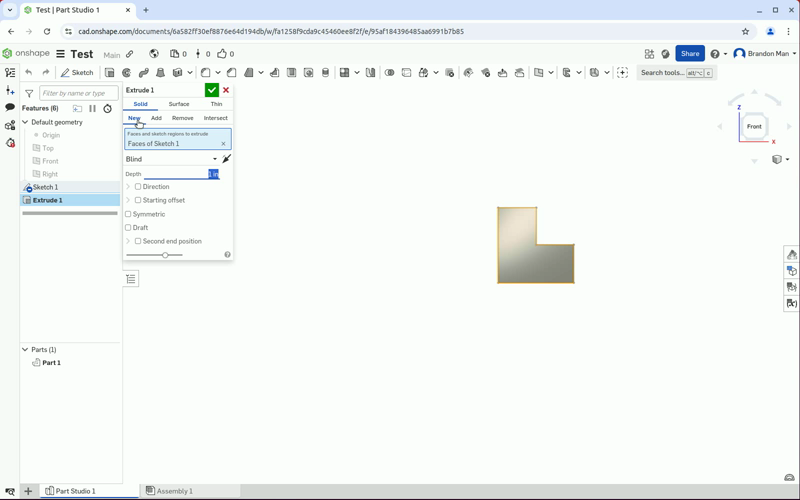
text(-15.405)
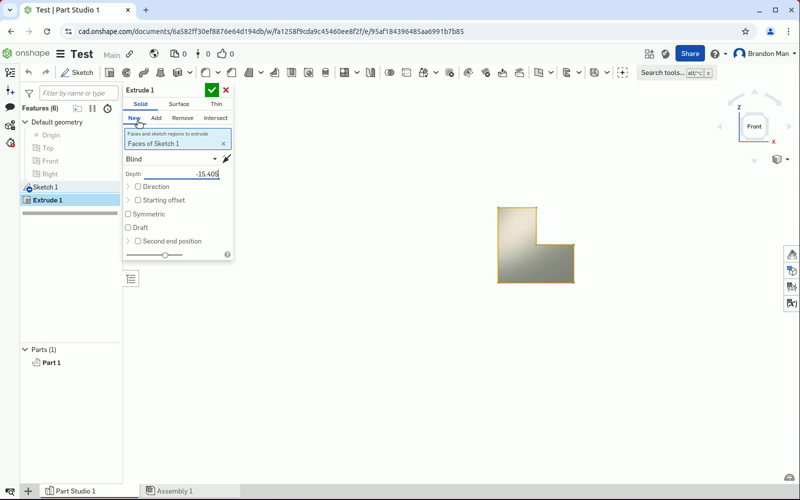
key(enter)
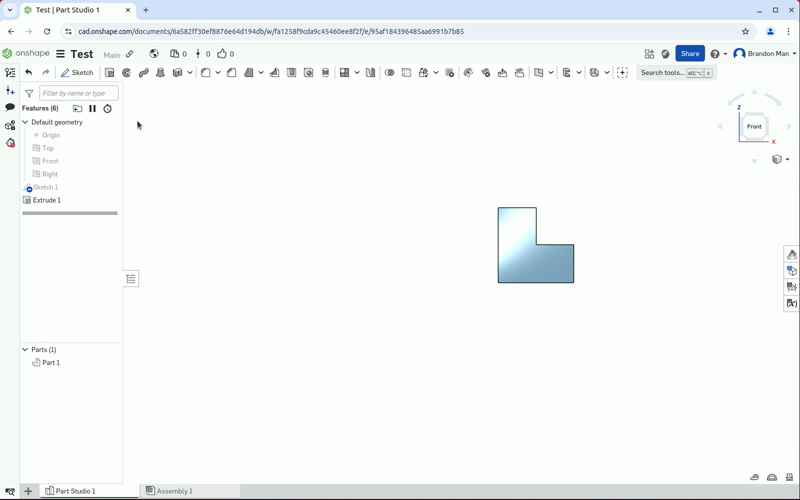
key(shift+h)
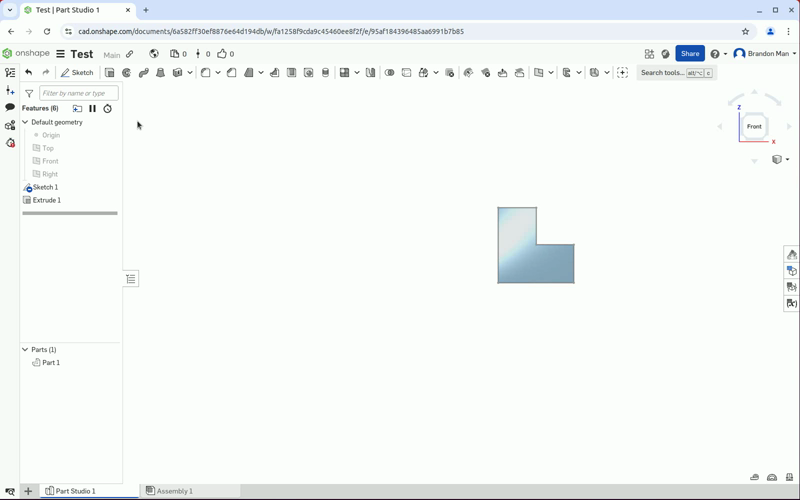
key(shift+h)
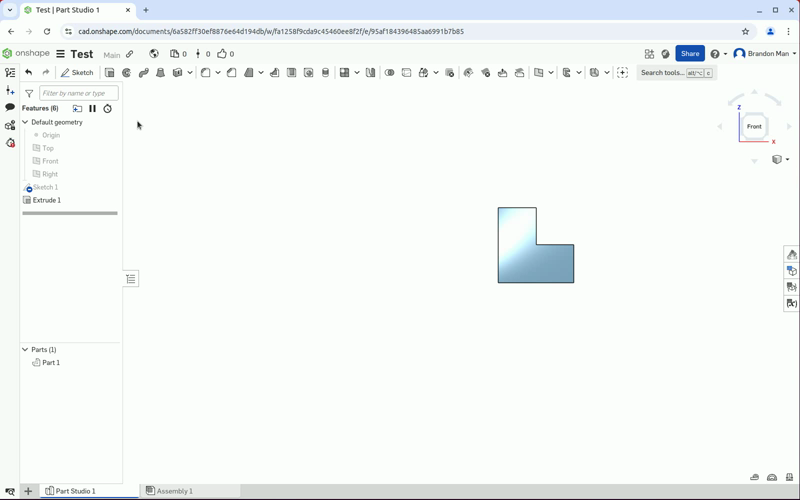
mouse_move(73, 189)
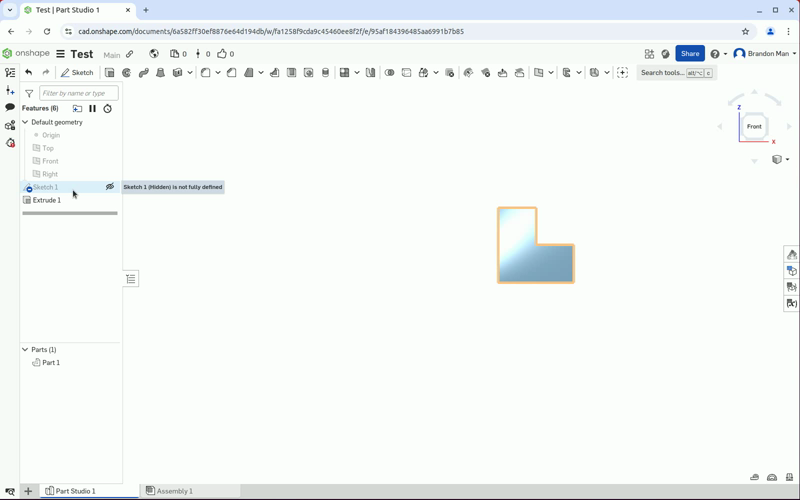
click(73, 189)
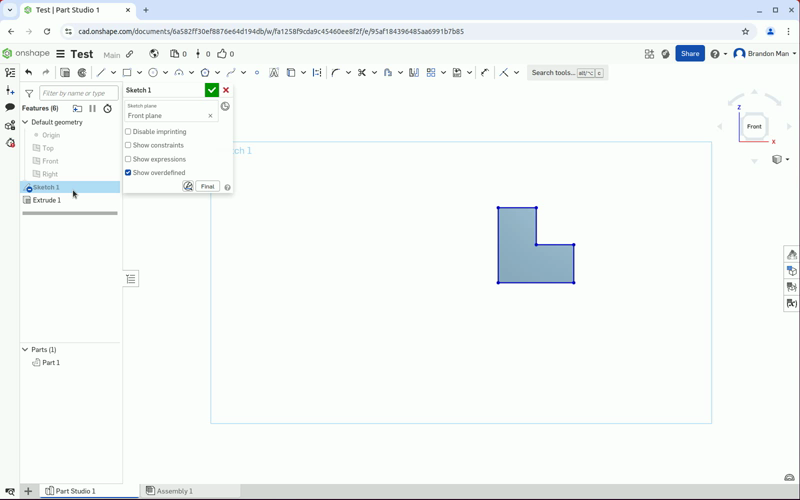
mouse_move(229, 92)
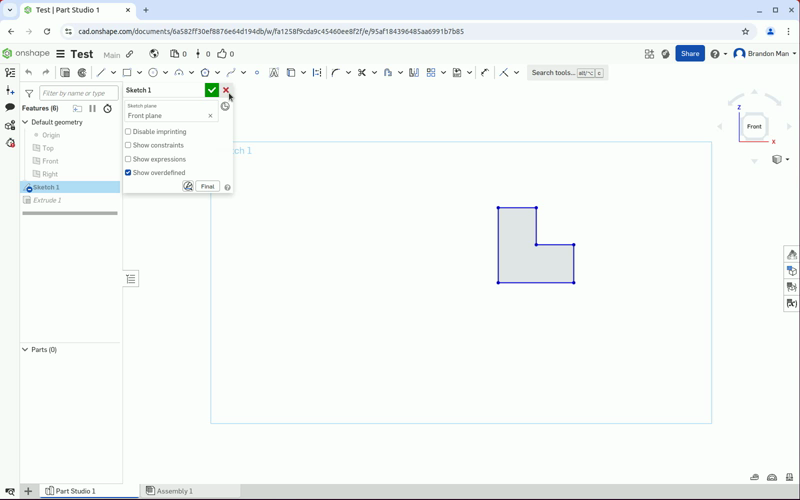
click(229, 92)
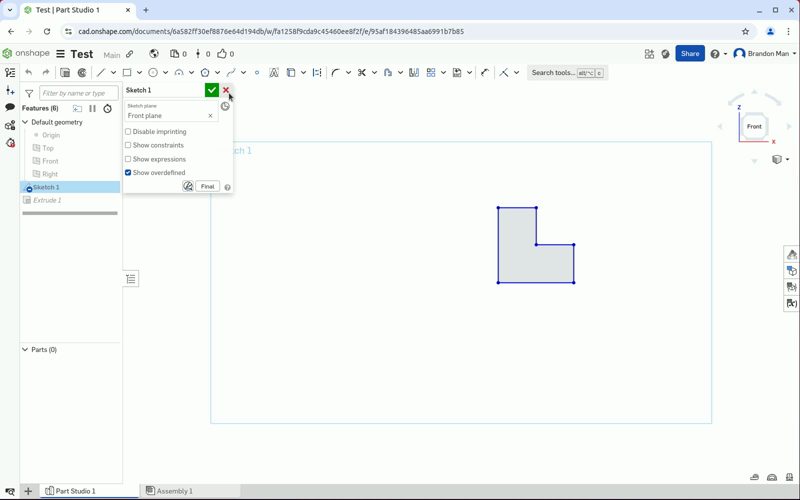
key(shift+s)
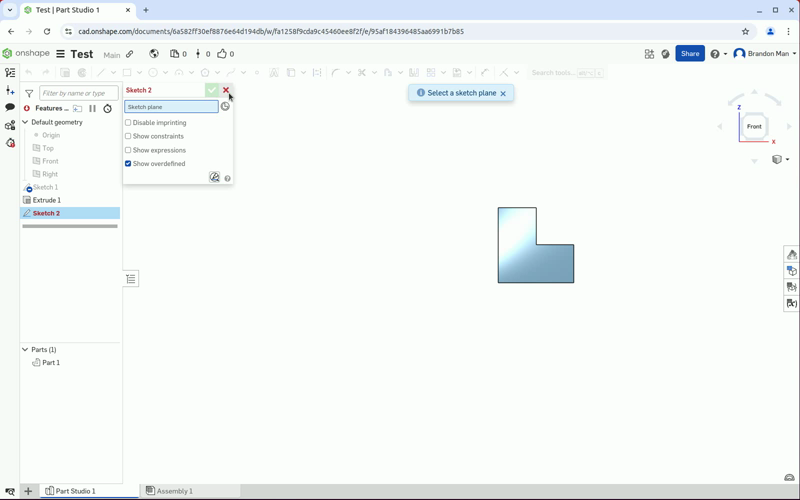
mouse_move(73, 163)
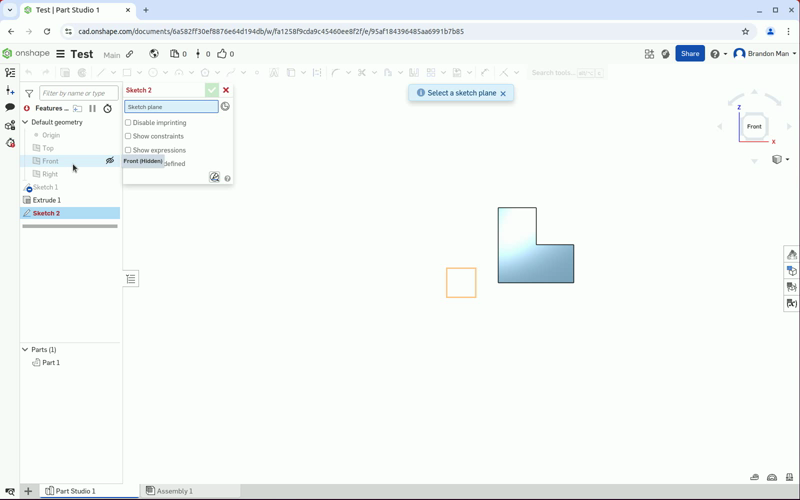
click(73, 163)
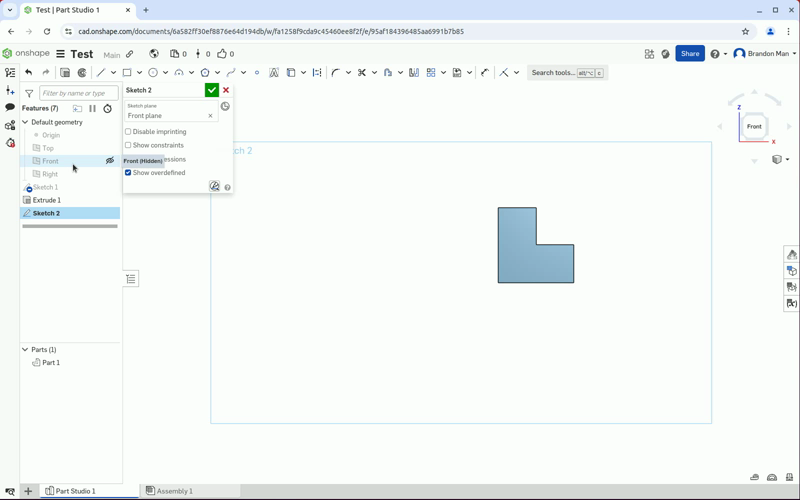
mouse_move(73, 352)
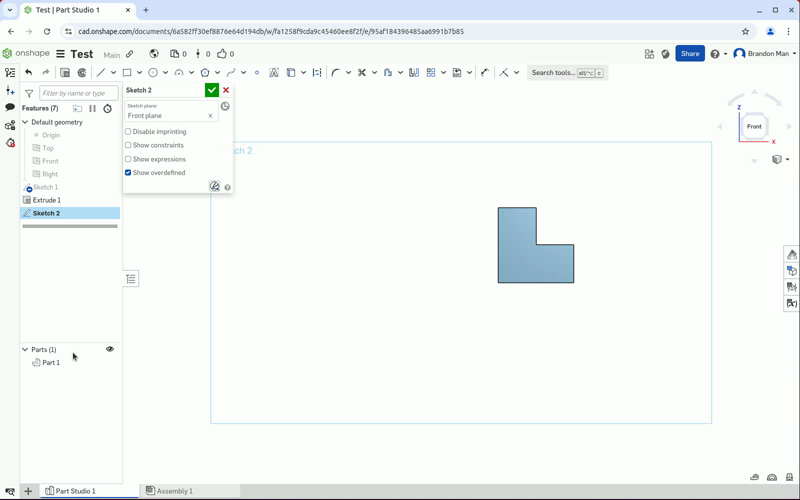
key(y)
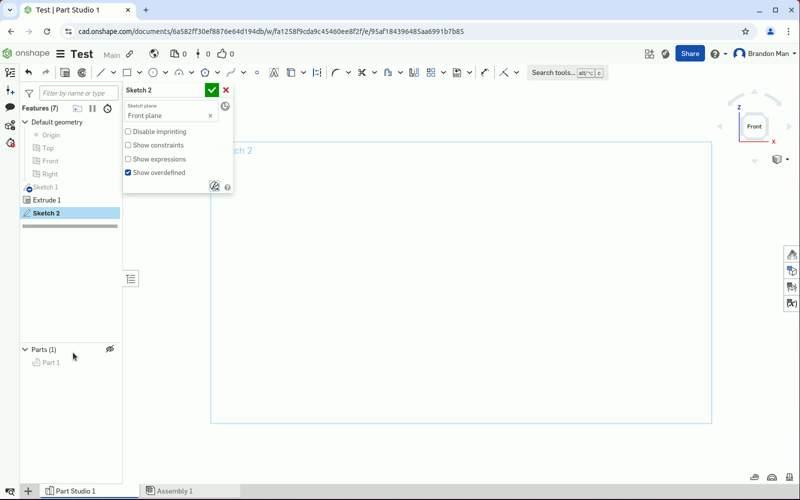
key(l)
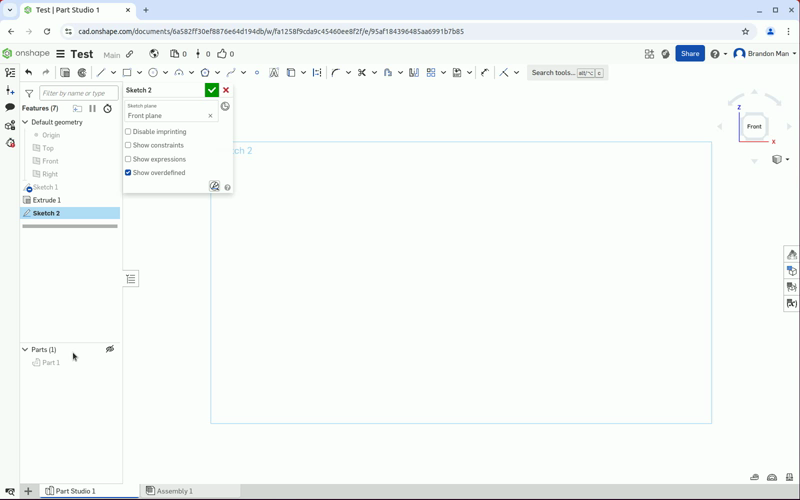
key_down(shift)
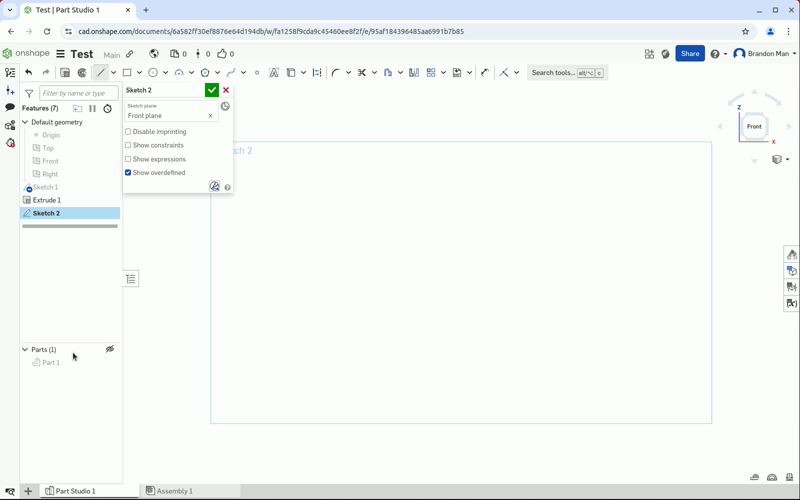
mouse_move(460, 282)
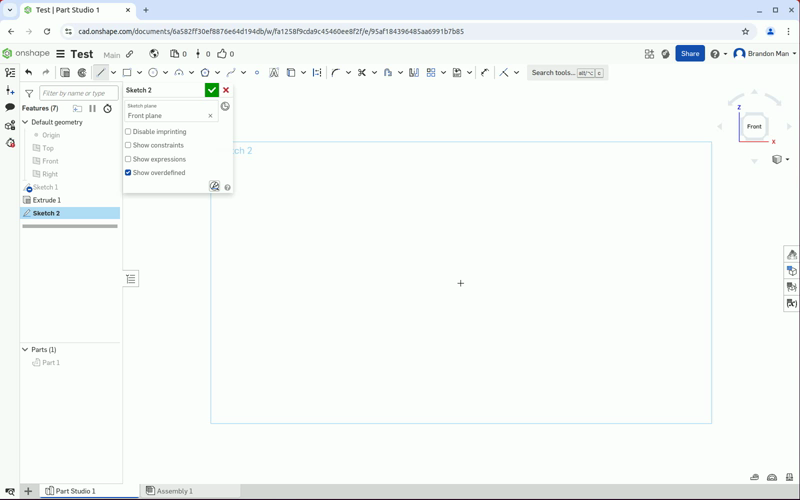
click(460, 282)
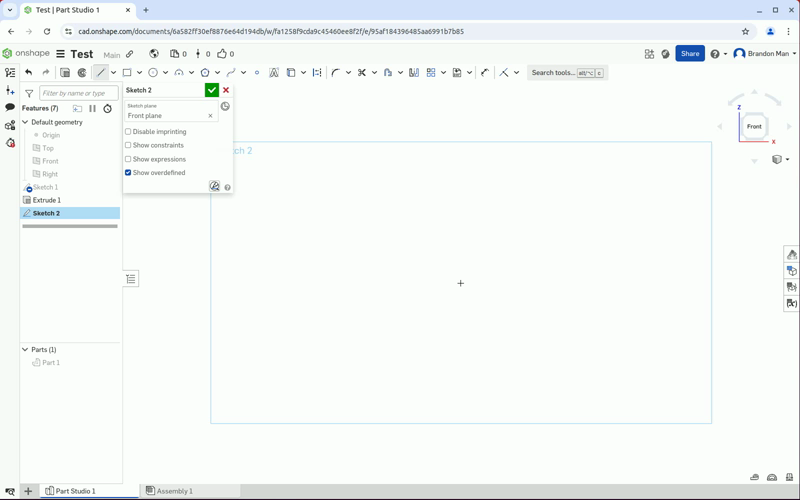
key_up(shift)
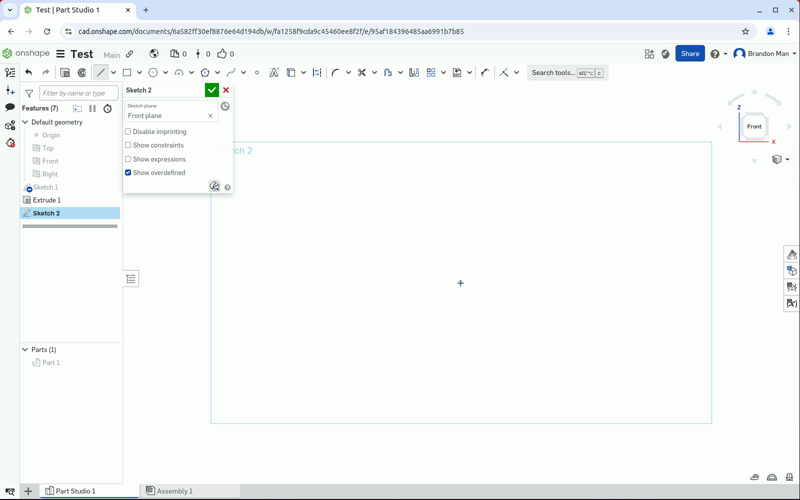
key_down(shift)
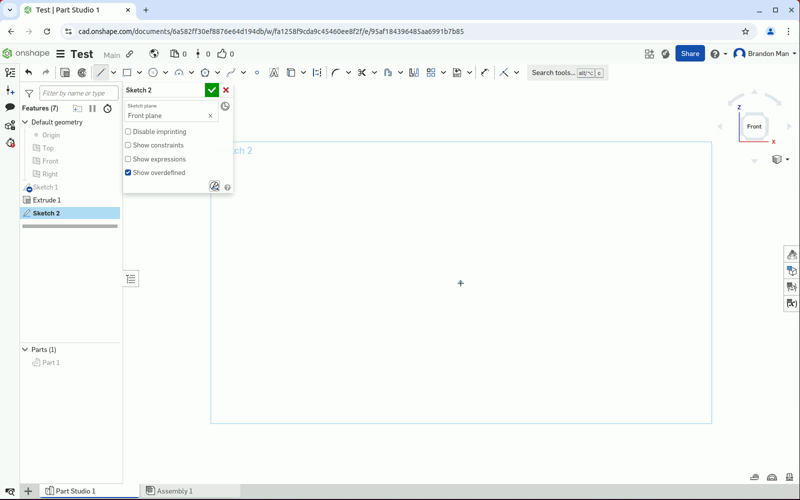
mouse_move(490, 282)
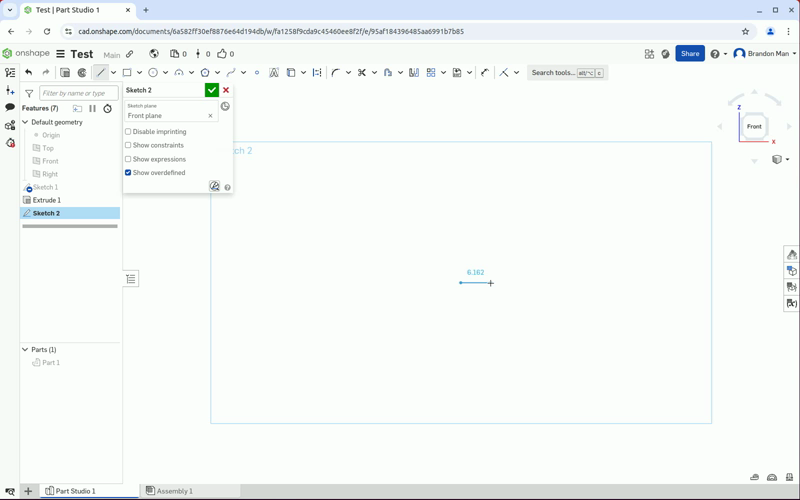
mouse_move(498, 282)
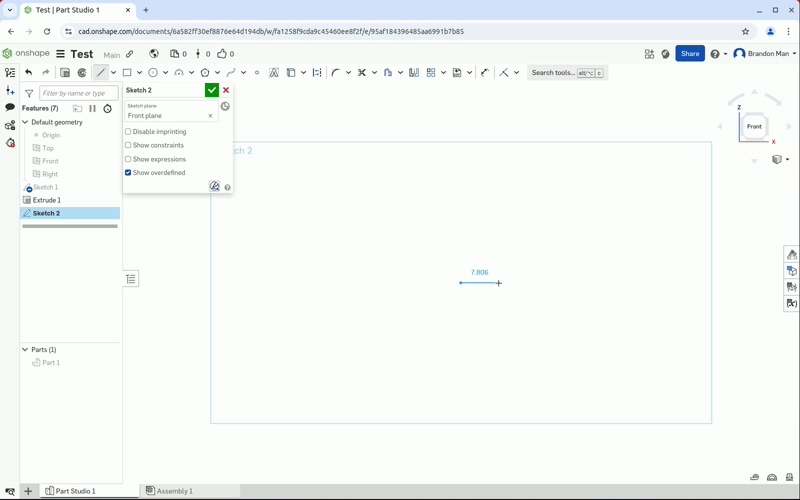
click(498, 282)
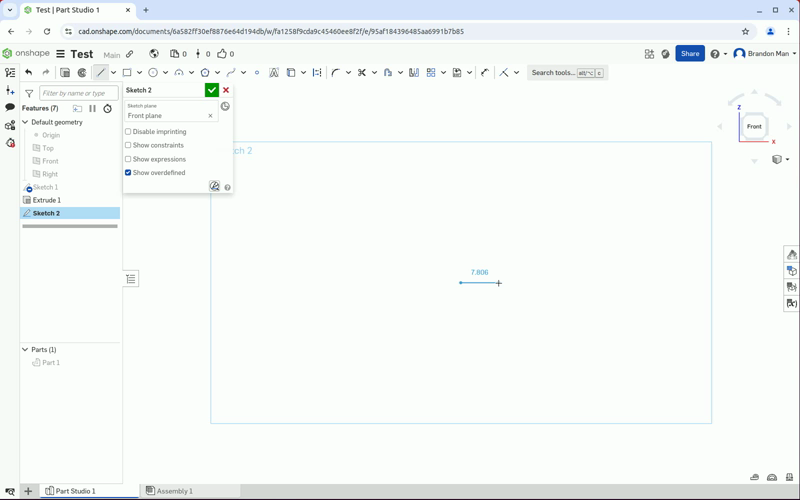
key_up(shift)
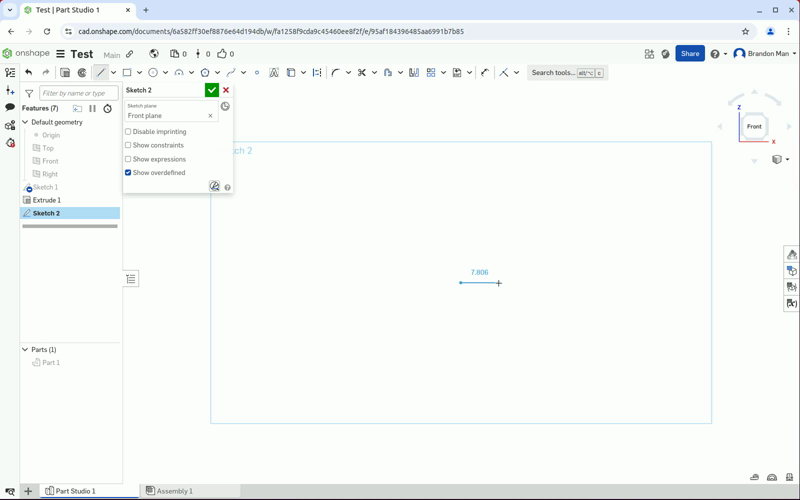
key_down(shift)
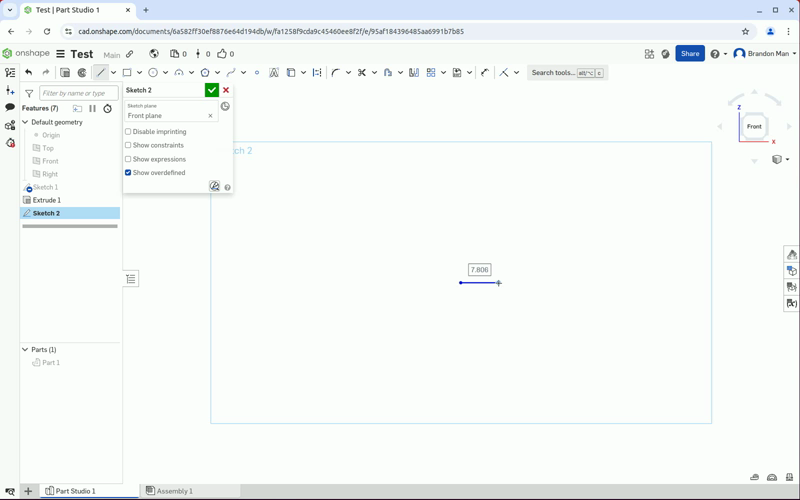
mouse_move(498, 207)
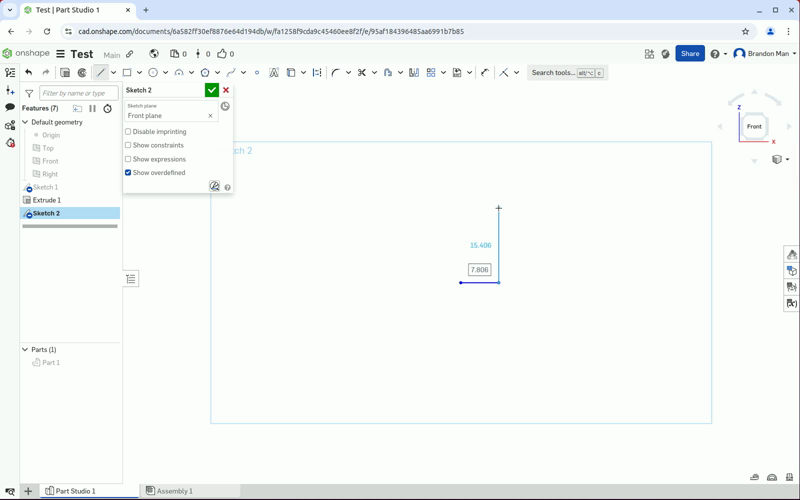
click(498, 207)
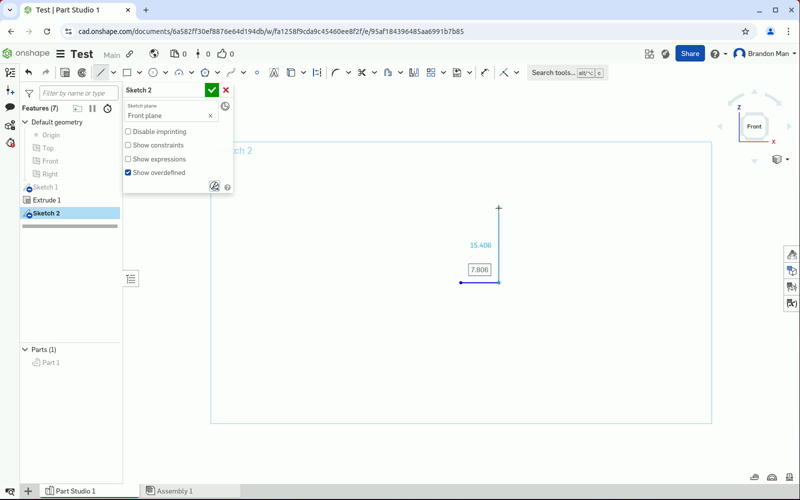
key_up(shift)
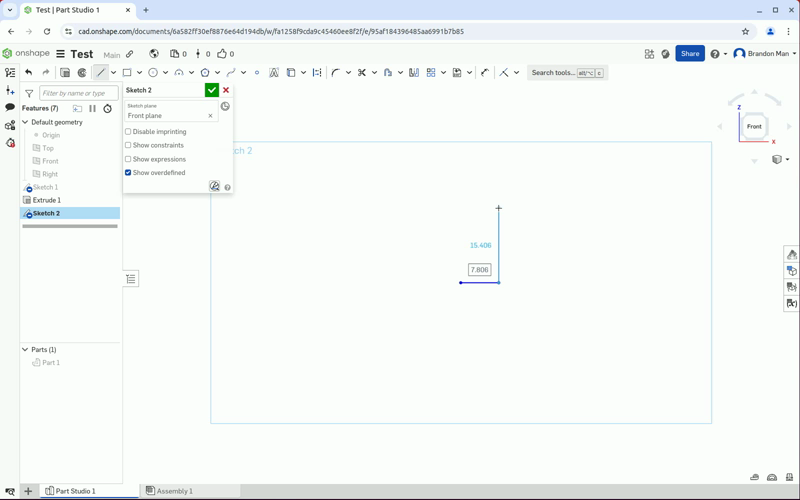
key_down(shift)
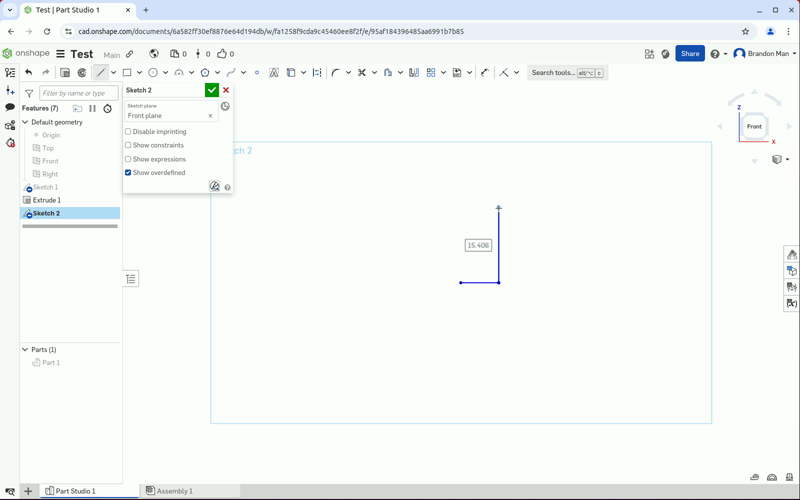
mouse_move(528, 207)
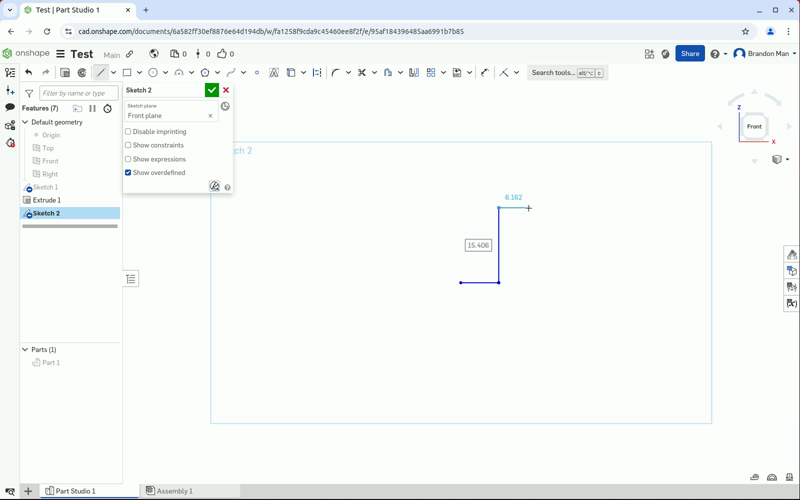
mouse_move(460, 207)
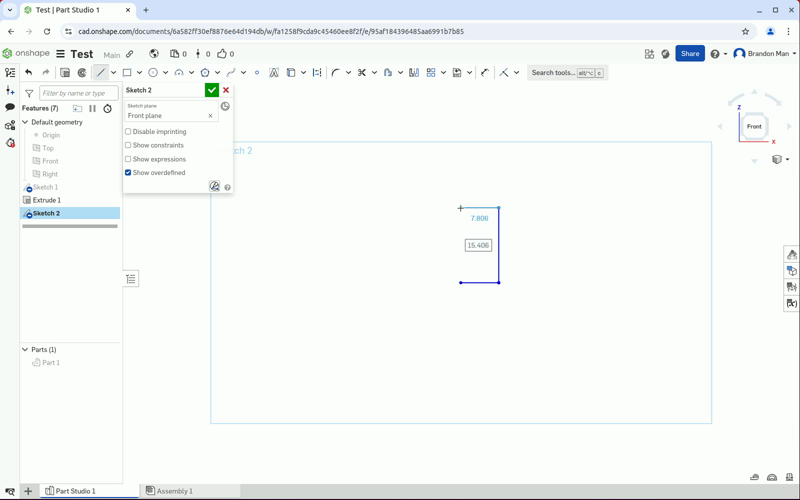
click(460, 207)
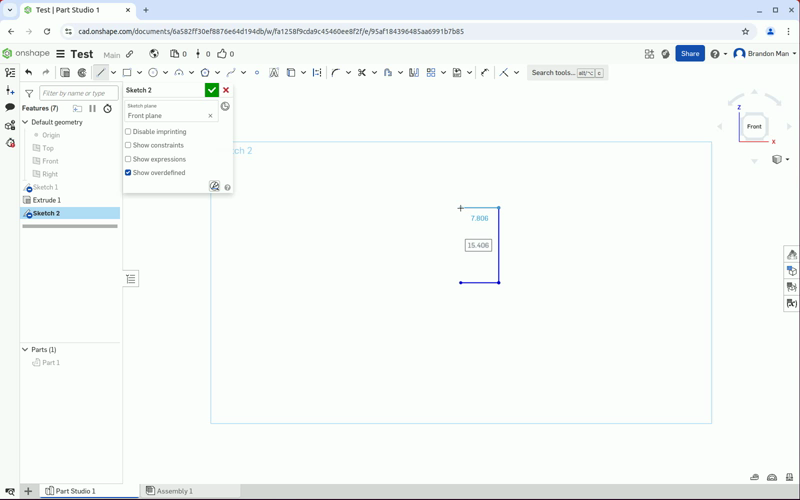
key_up(shift)
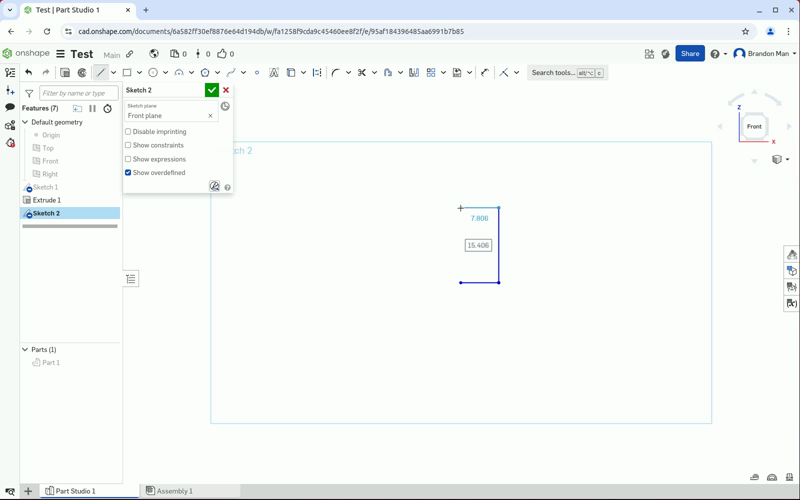
key_down(shift)
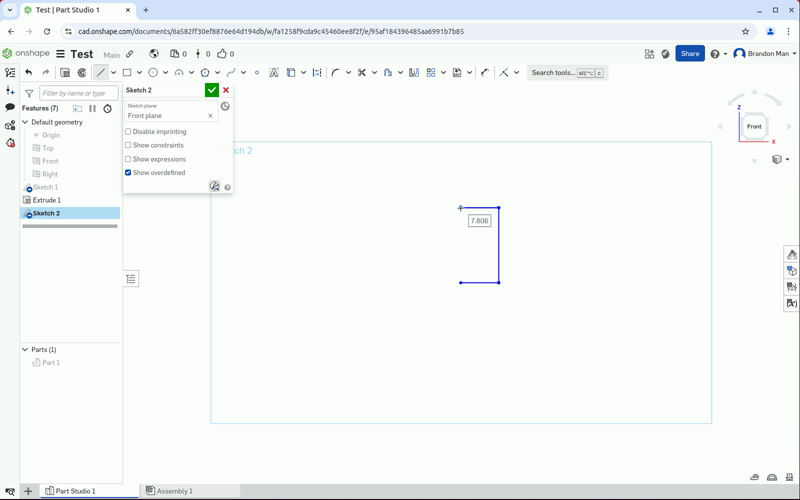
mouse_move(460, 282)
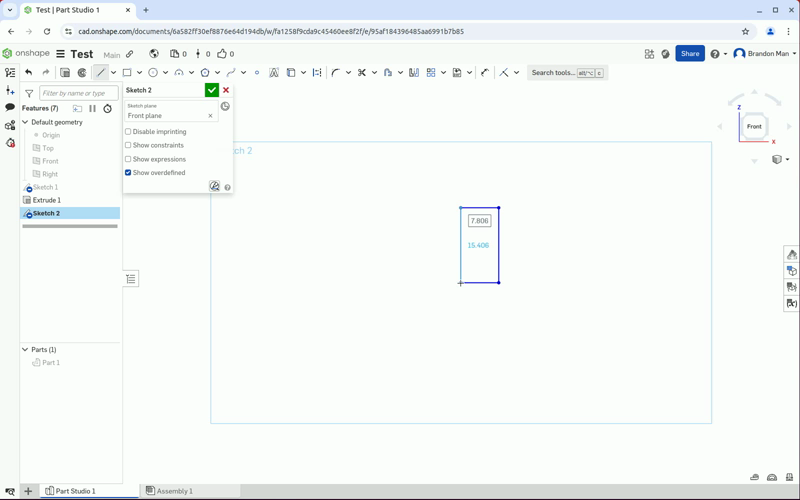
key_up(shift)
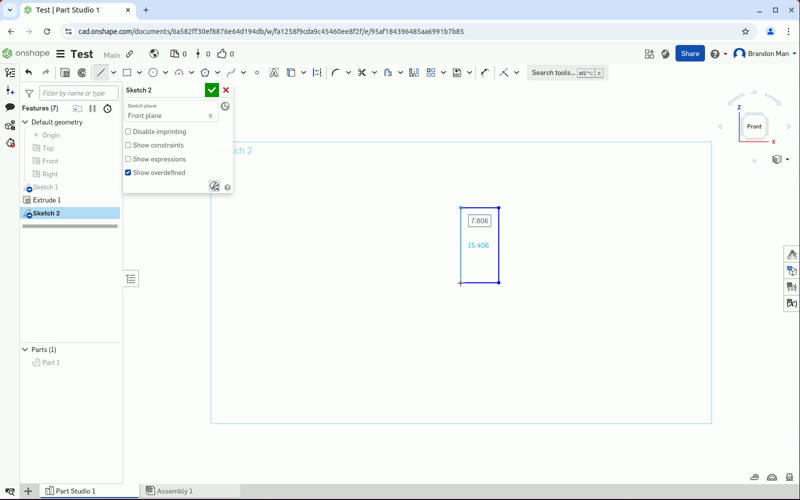
click(460, 282)
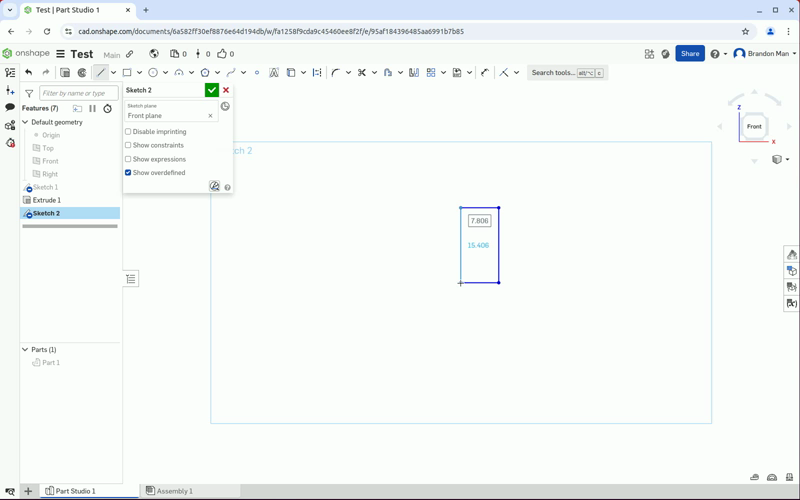
key(esc)
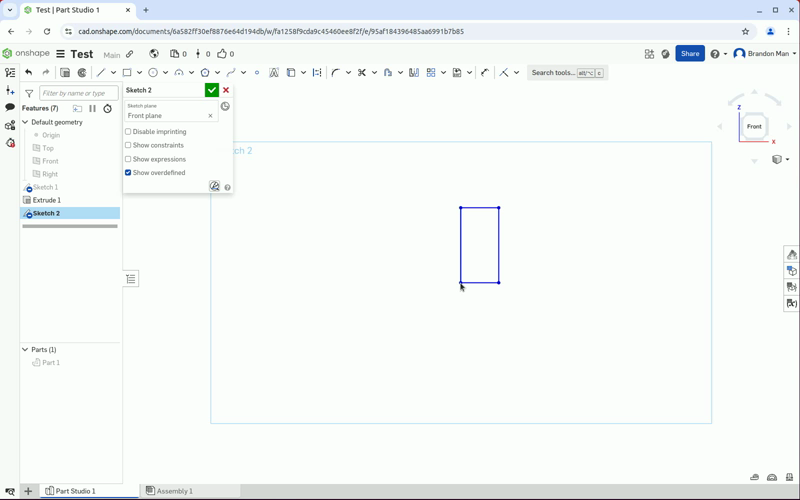
mouse_move(490, 239)
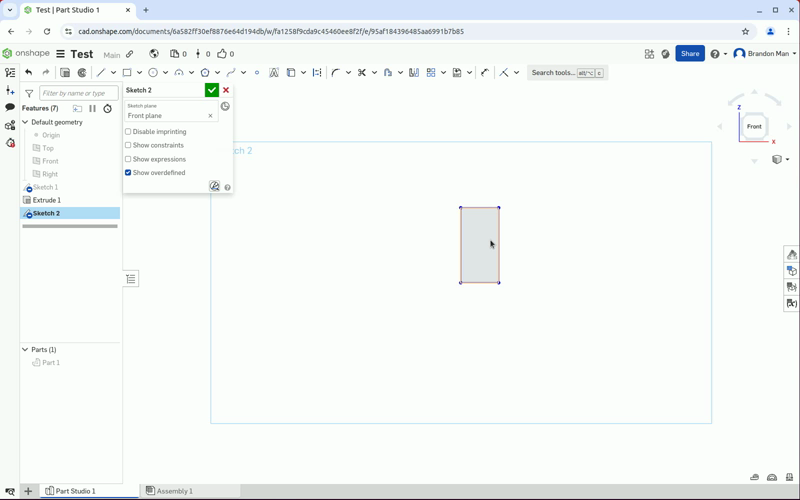
click(490, 239)
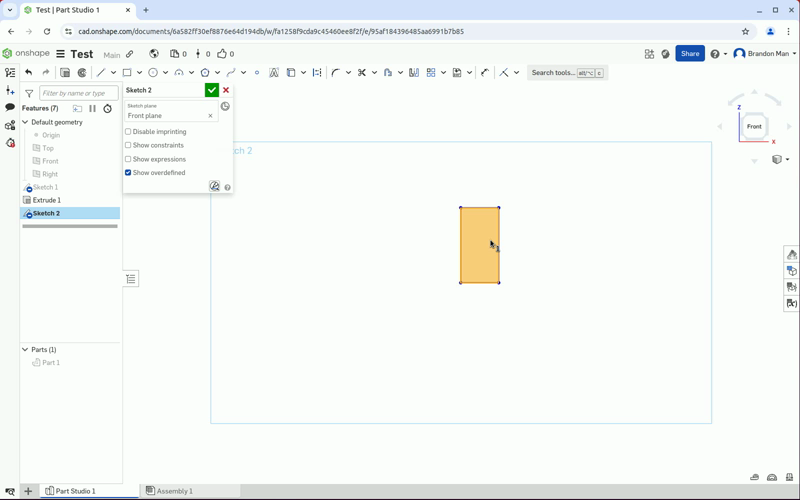
mouse_move(73, 352)
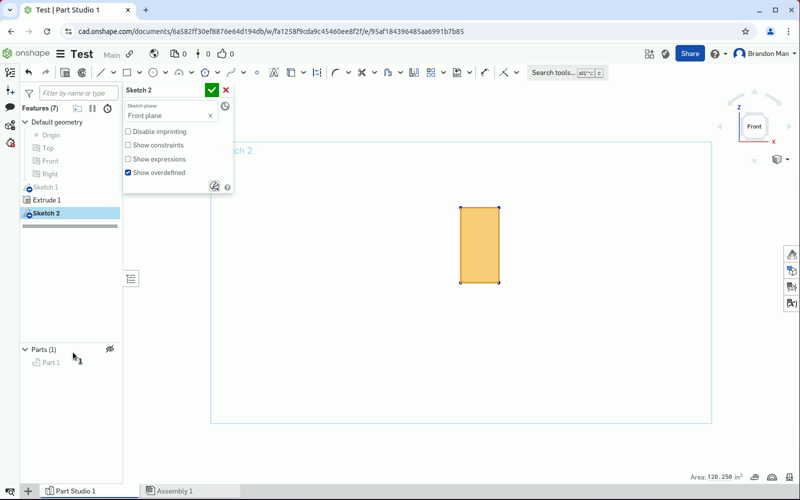
key(shift+y)
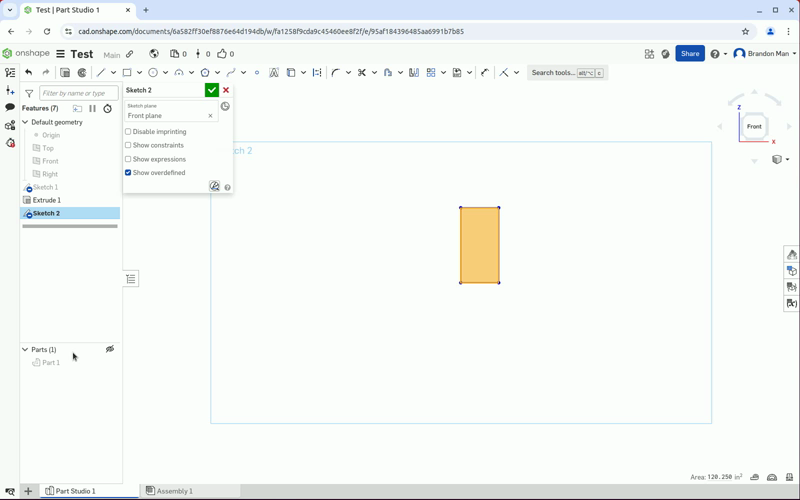
key(shift+e)
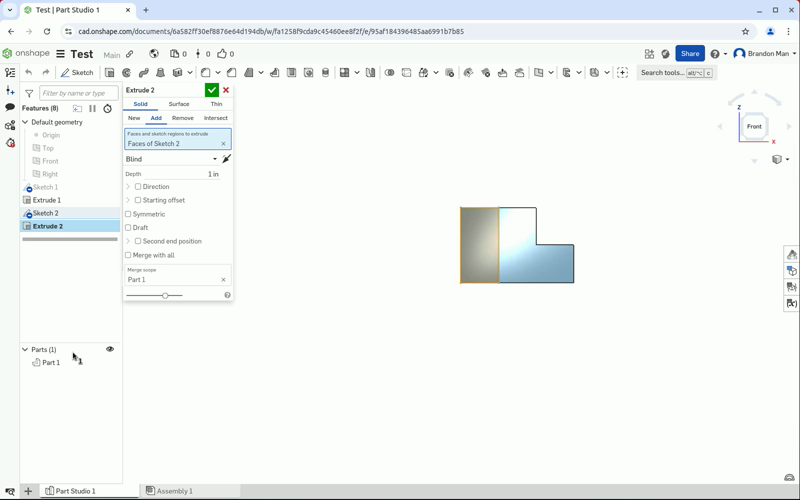
mouse_move(143, 106)
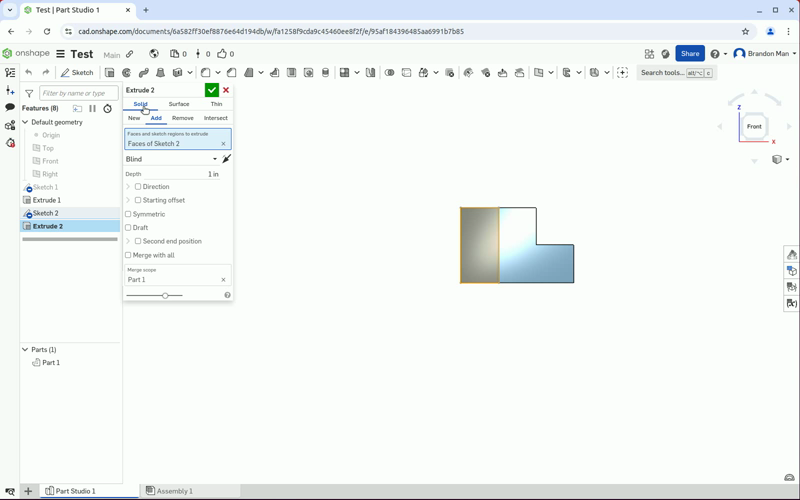
click(143, 106)
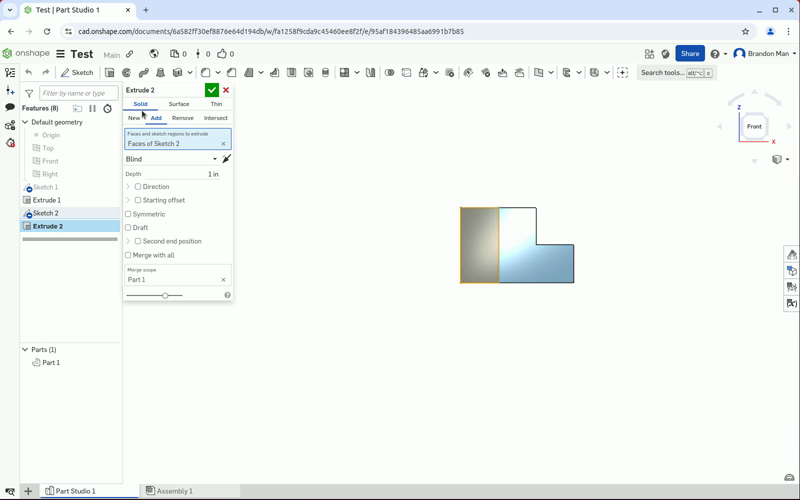
mouse_move(137, 120)
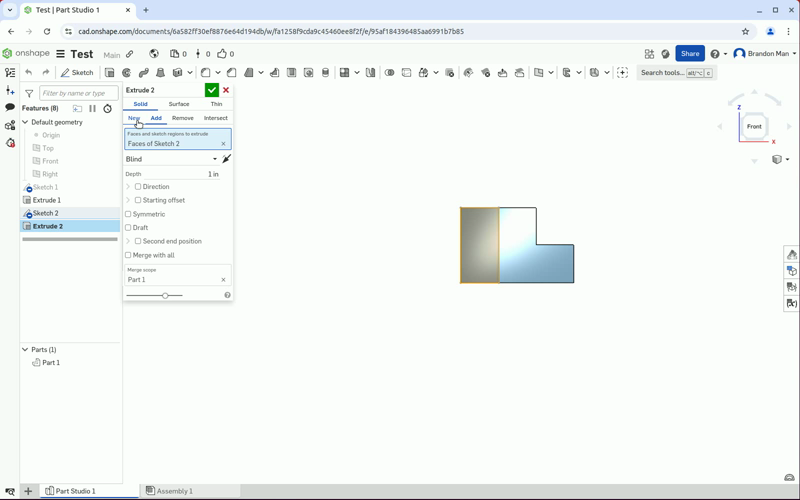
click(137, 120)
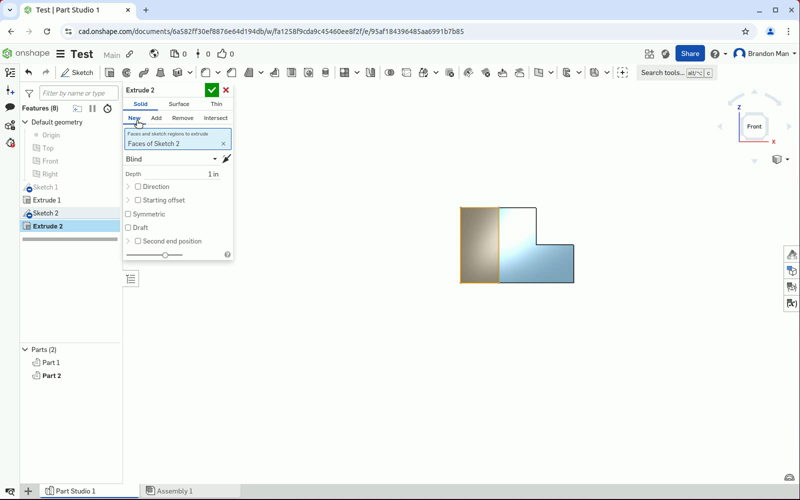
key(tab, 4)
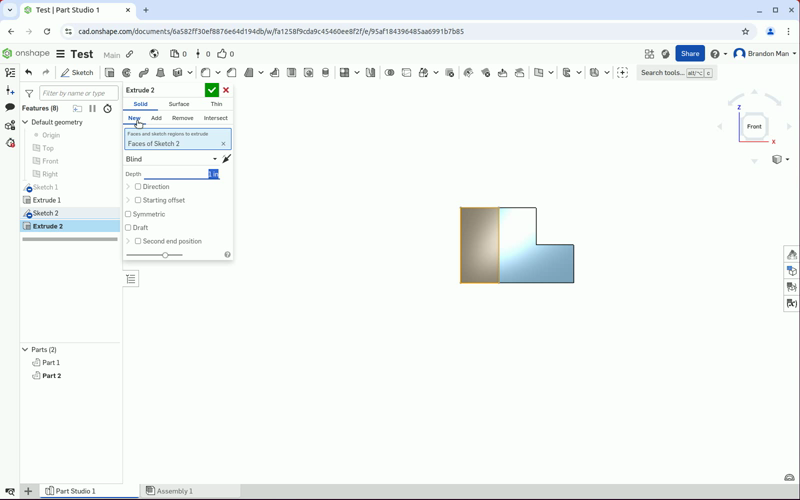
text(-15.405)
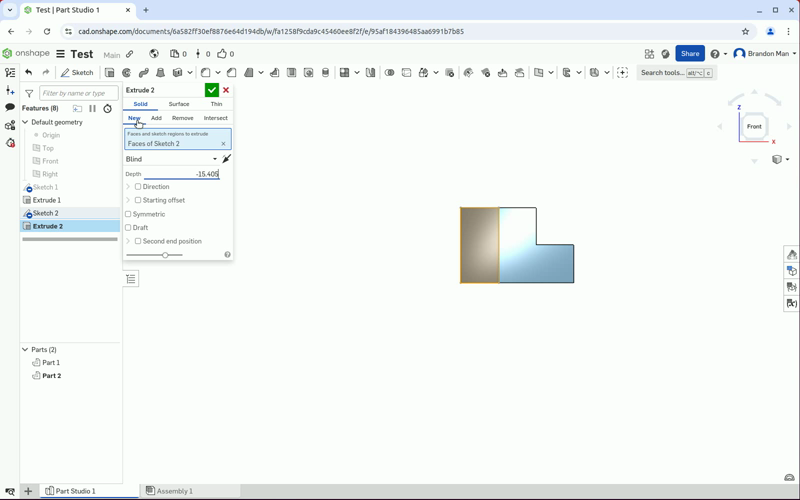
key(enter)
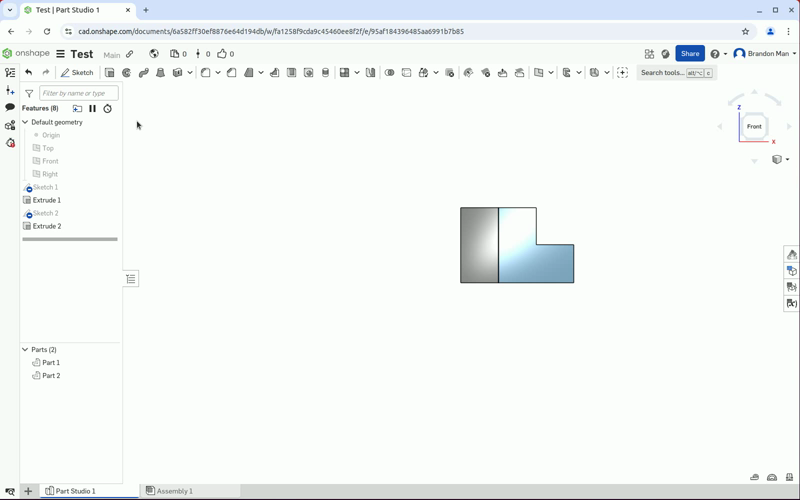
key(shift+h)
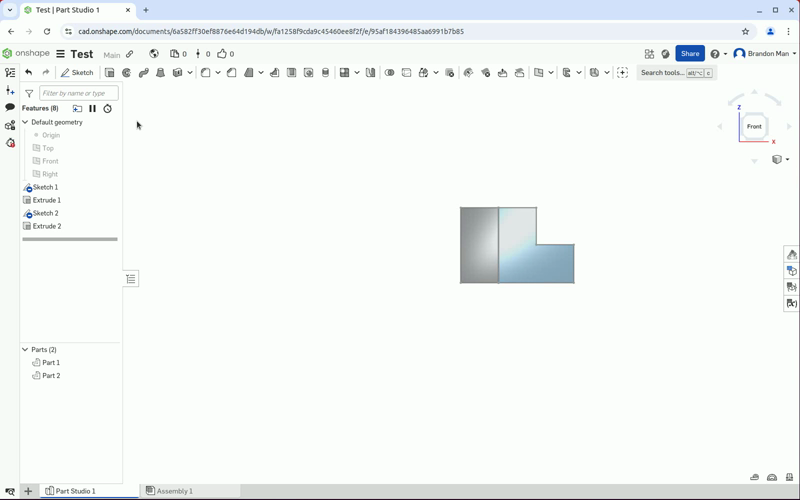
key(shift+h)
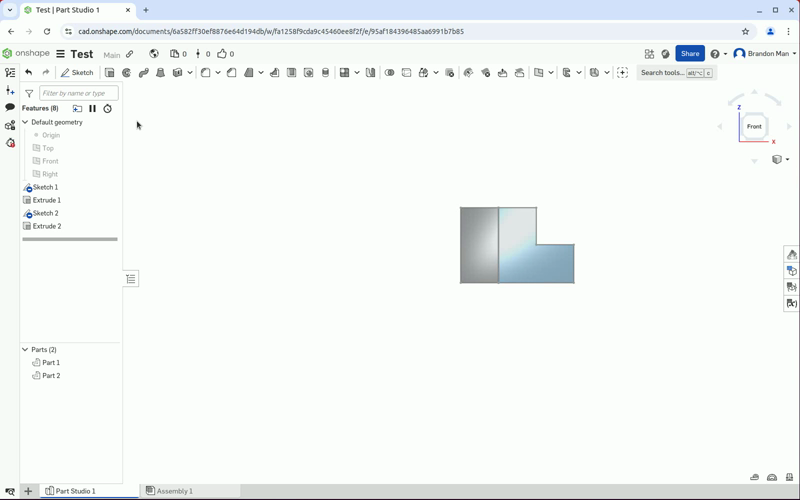
key(shift+7)
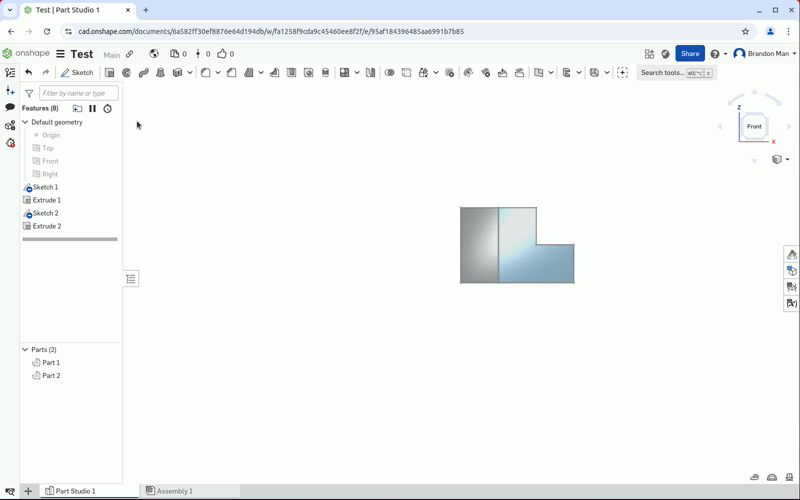
key(left, 2)
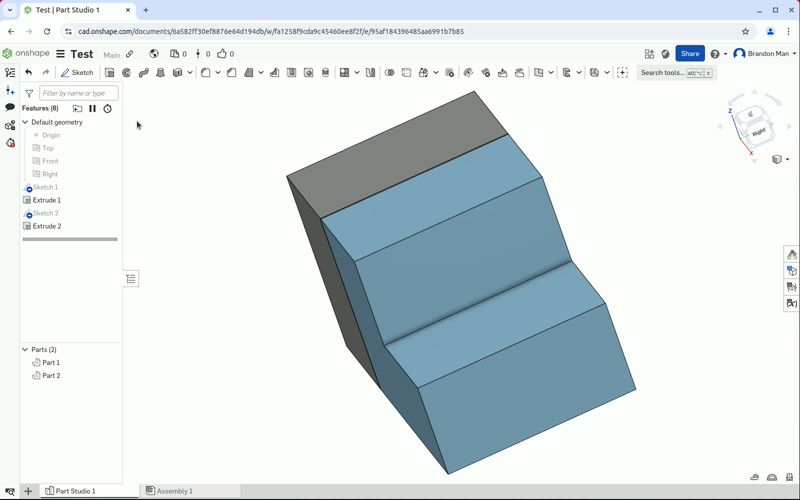
key(down, 2)
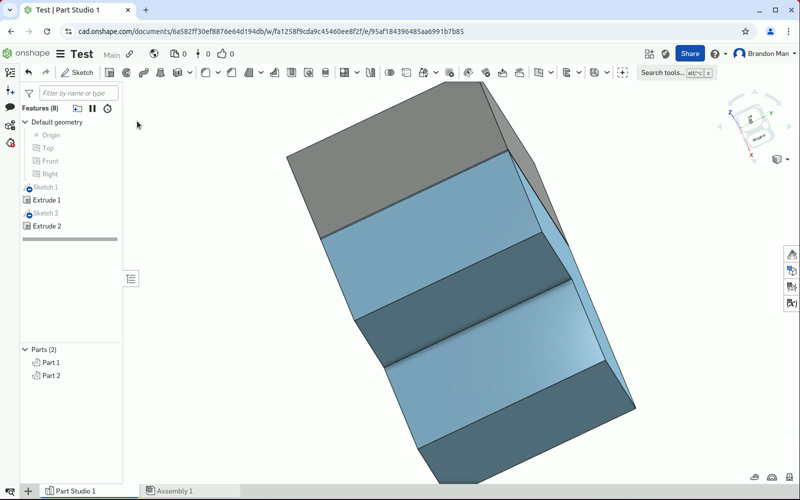
key(up, 2)
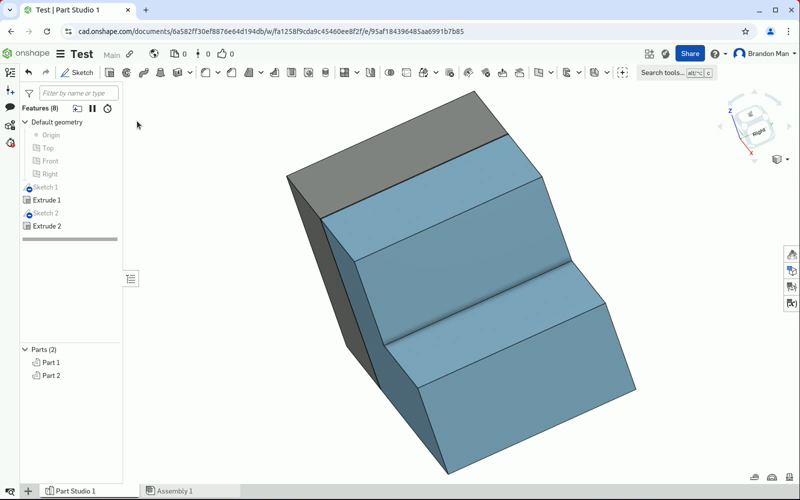
key(right, 2)
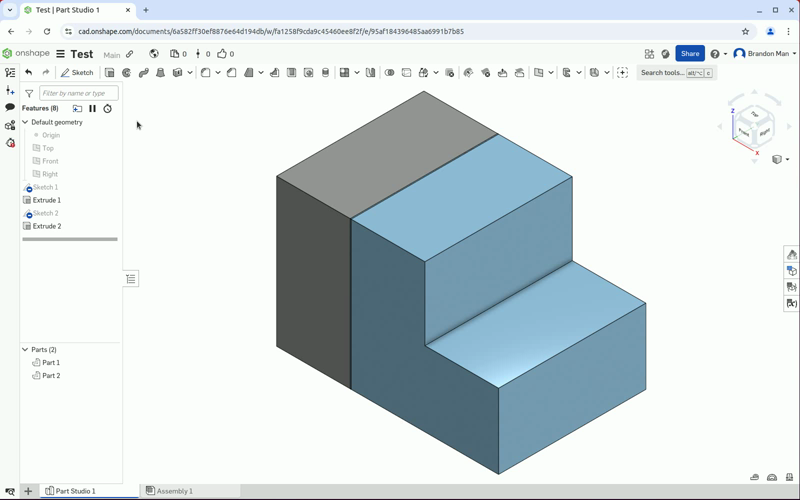
mouse_move(73, 189)
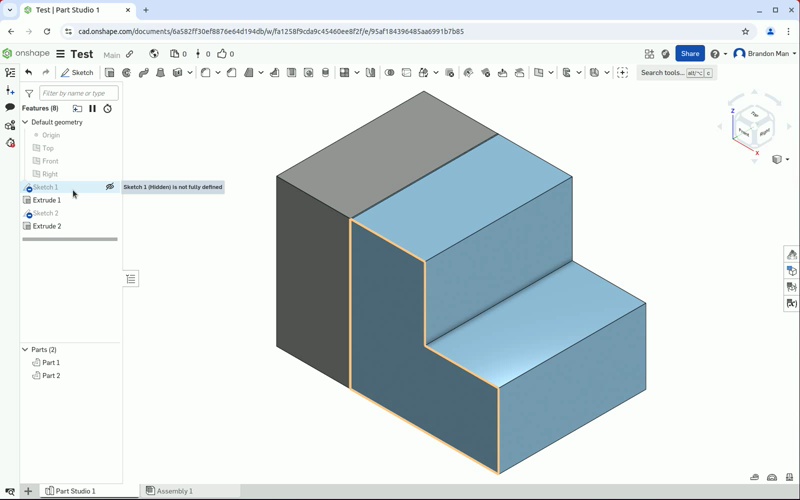
click(73, 189)